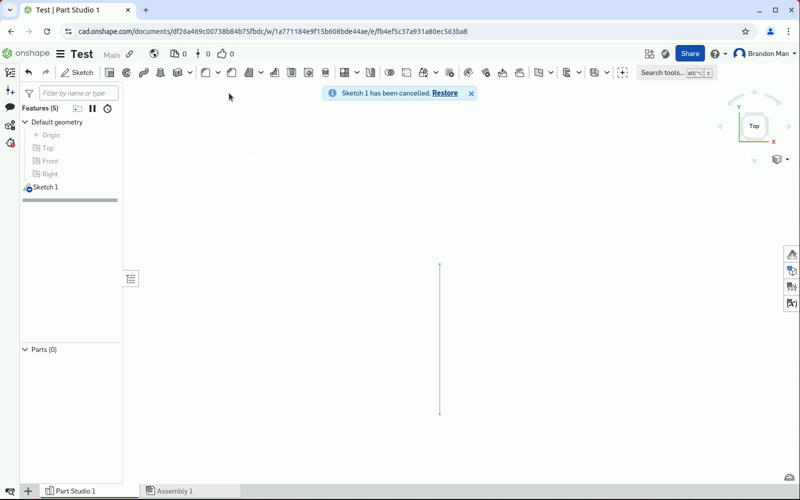
key(shift+h)
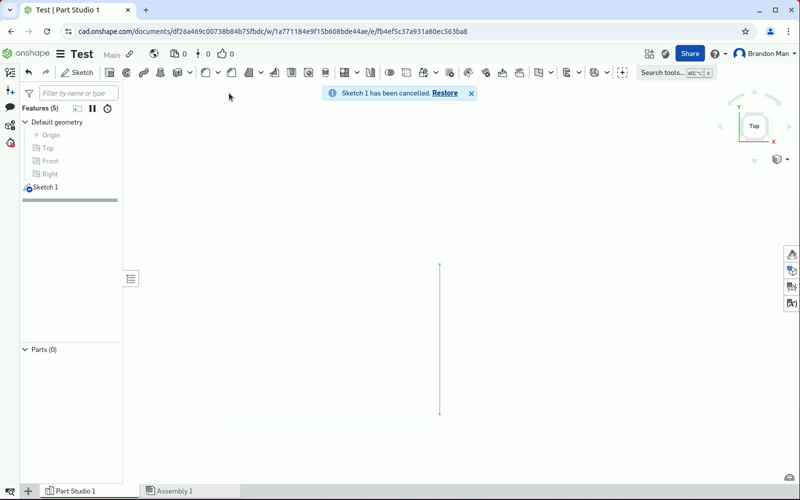
key(shift+s)
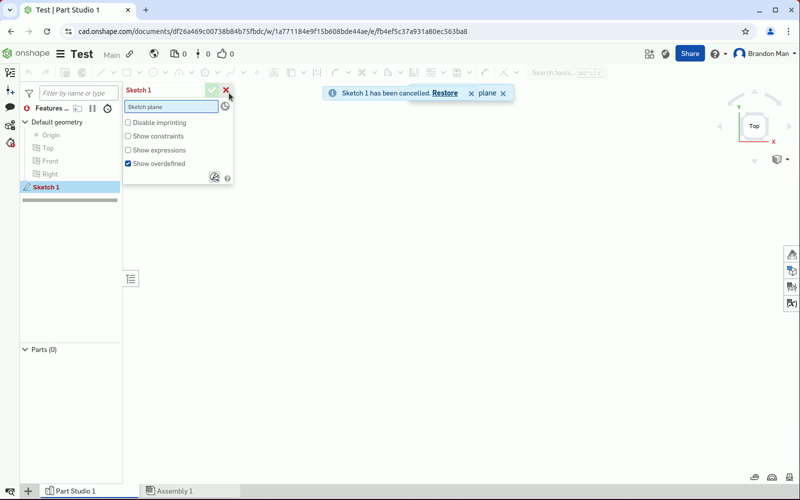
mouse_move(73, 150)
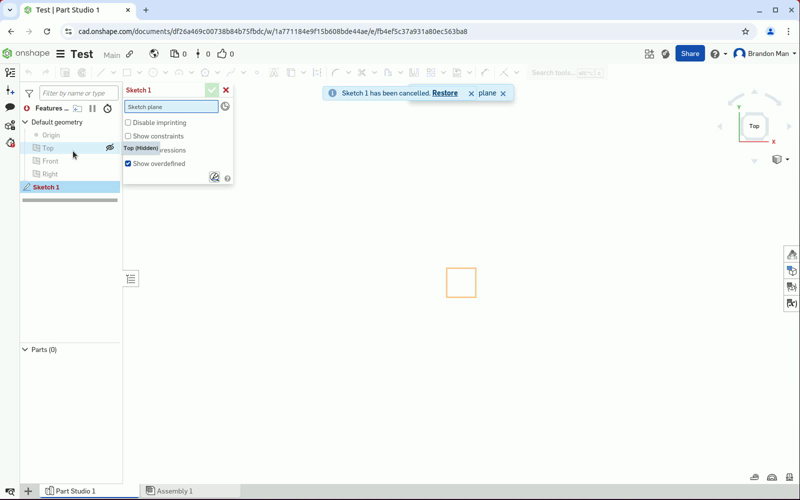
click(73, 150)
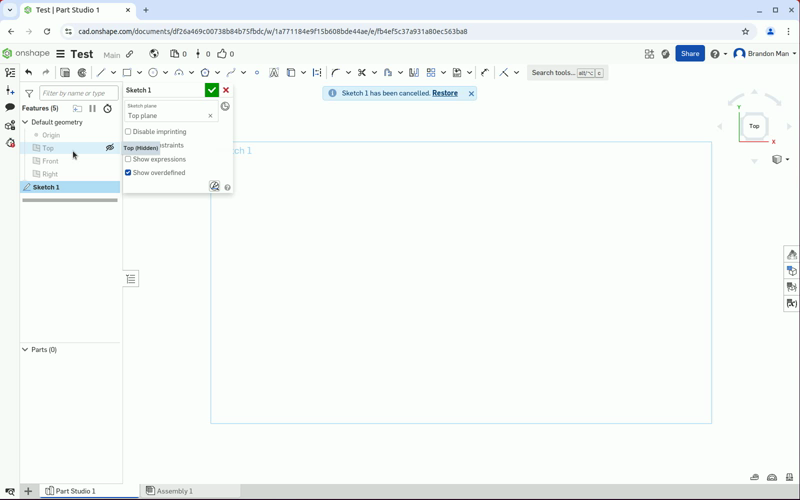
mouse_move(73, 352)
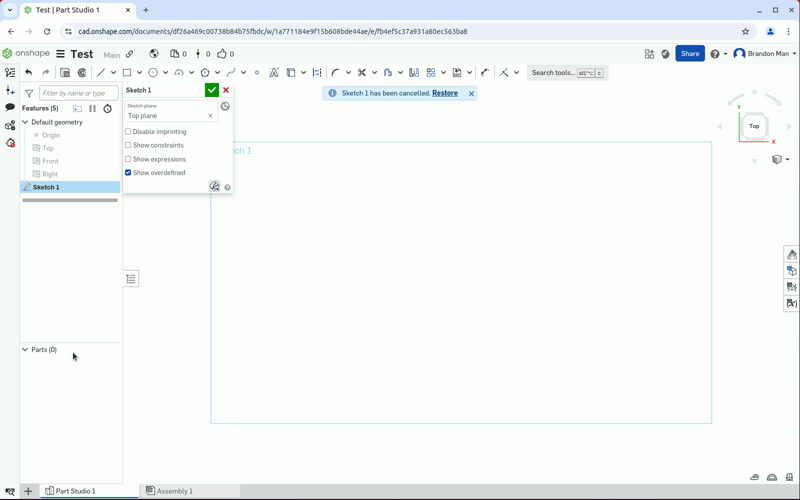
key(y)
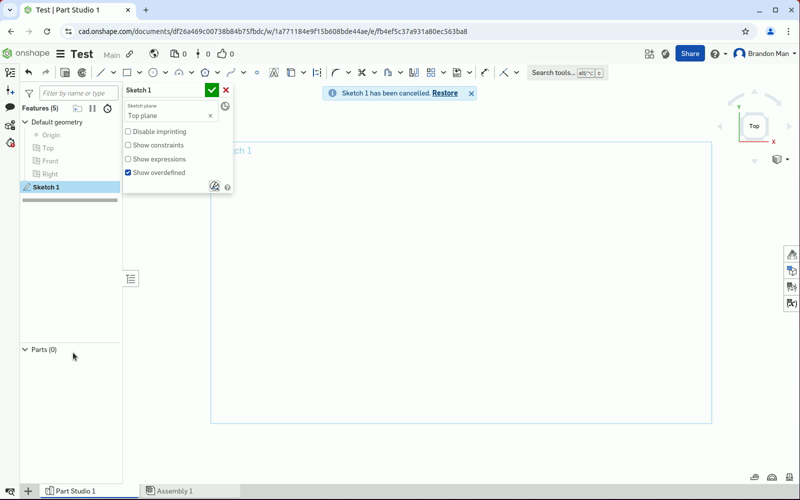
key(c)
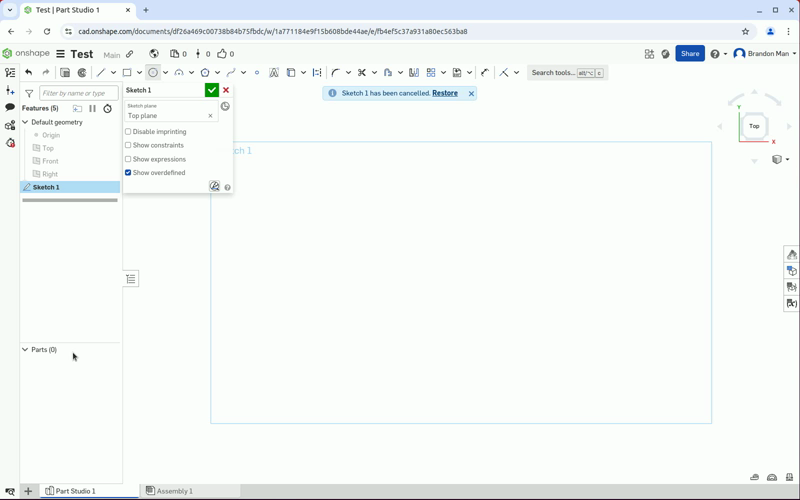
key_down(shift)
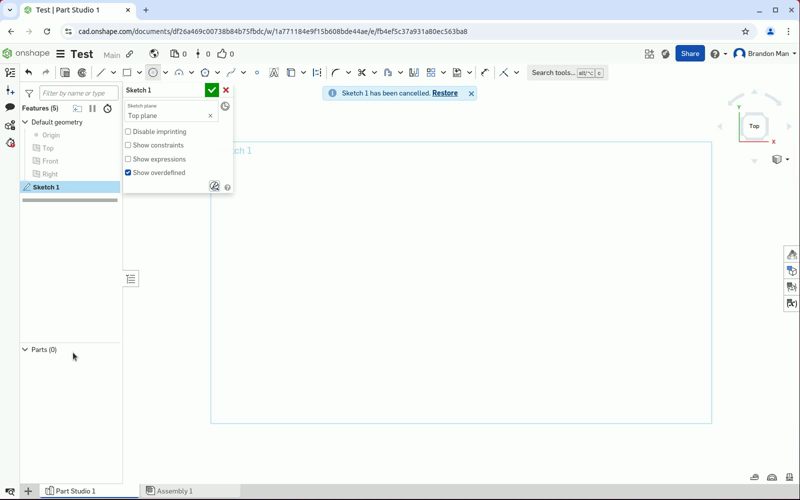
mouse_move(461, 282)
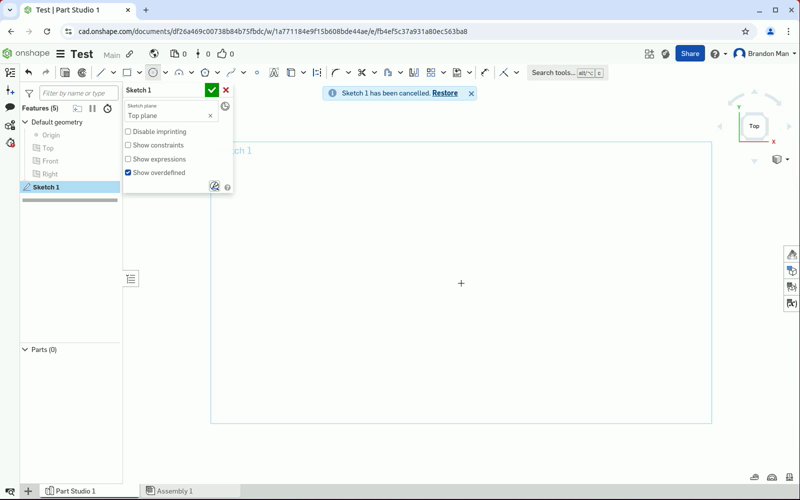
click(461, 282)
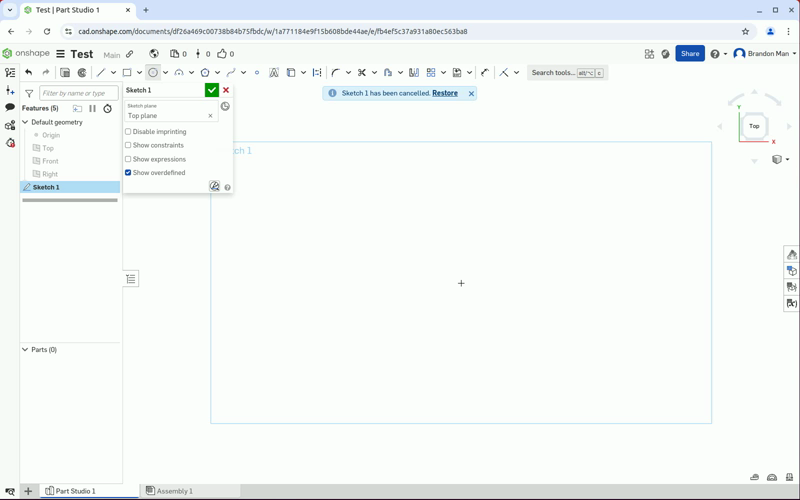
key_up(shift)
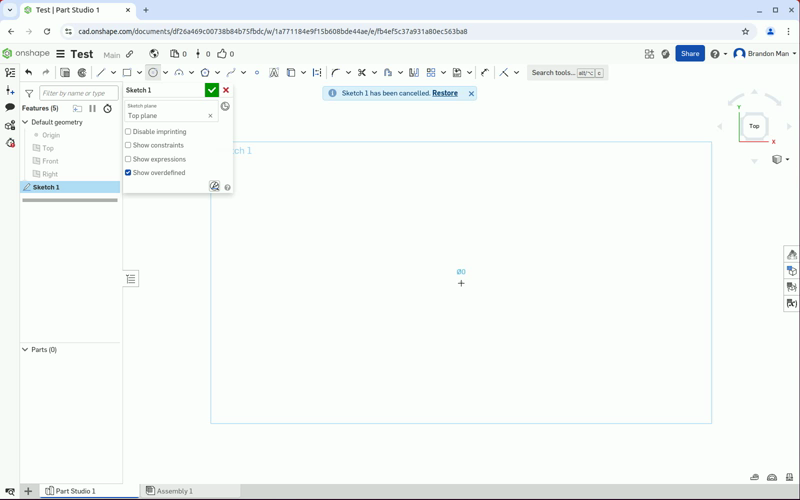
mouse_move(560, 282)
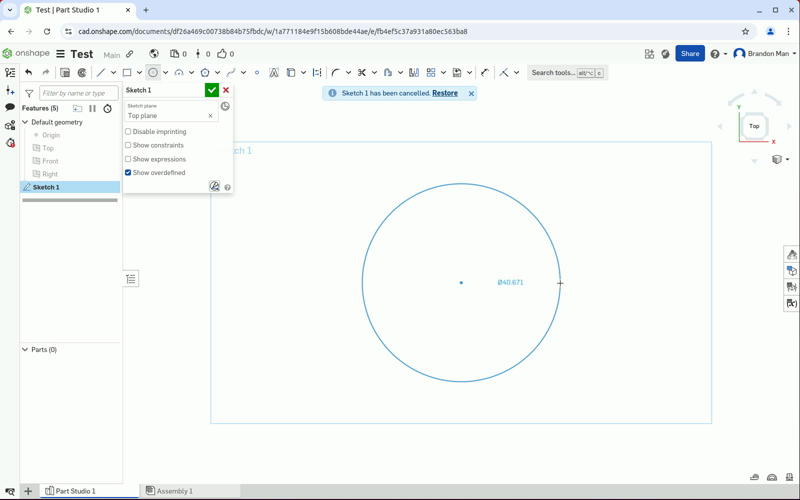
click(560, 282)
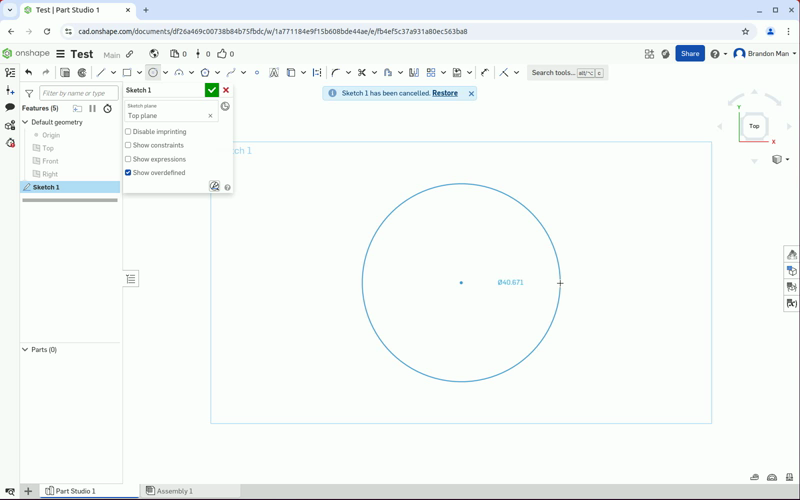
key(esc)
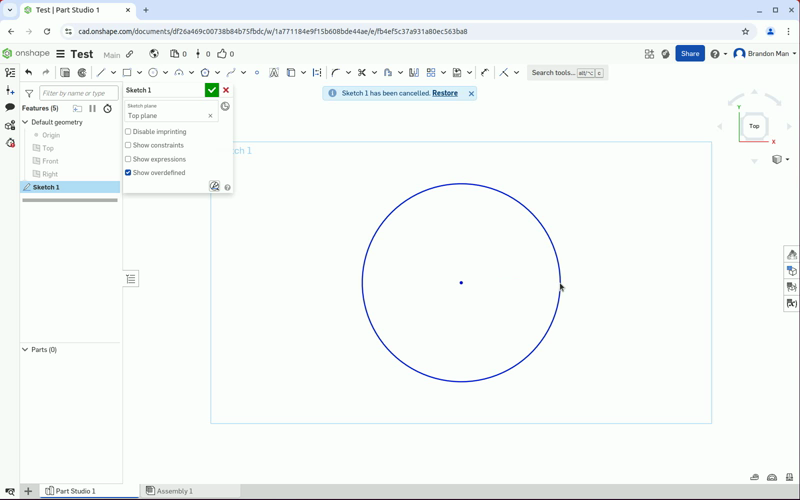
mouse_move(415, 249)
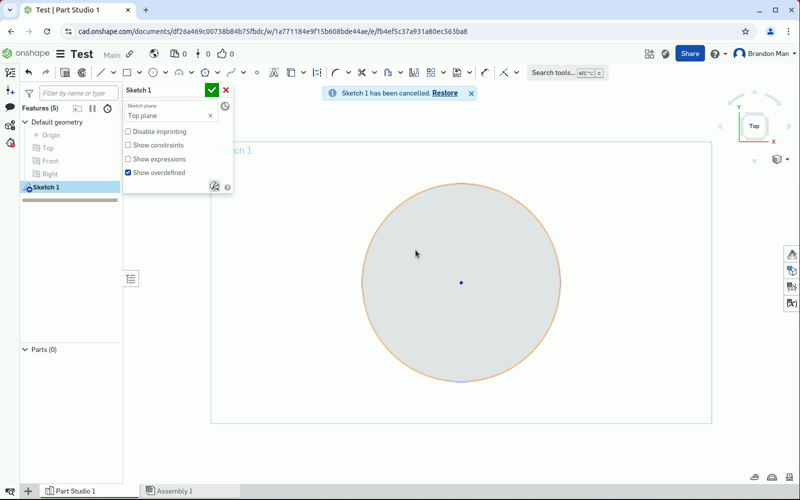
click(415, 249)
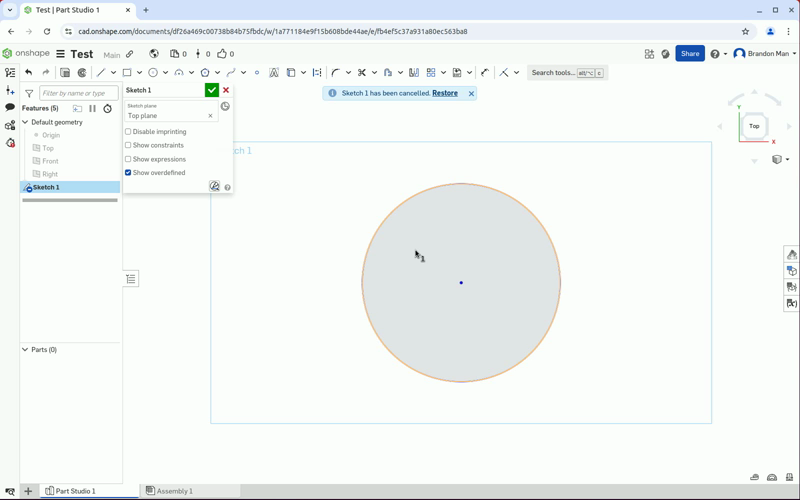
mouse_move(73, 352)
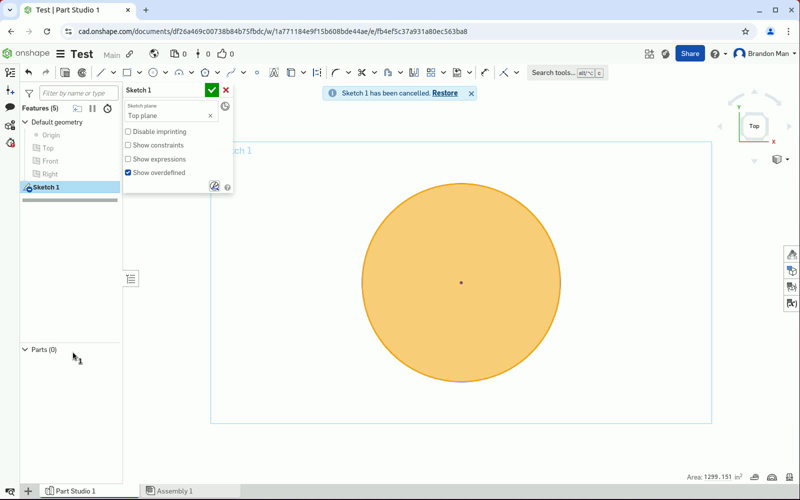
key(shift+y)
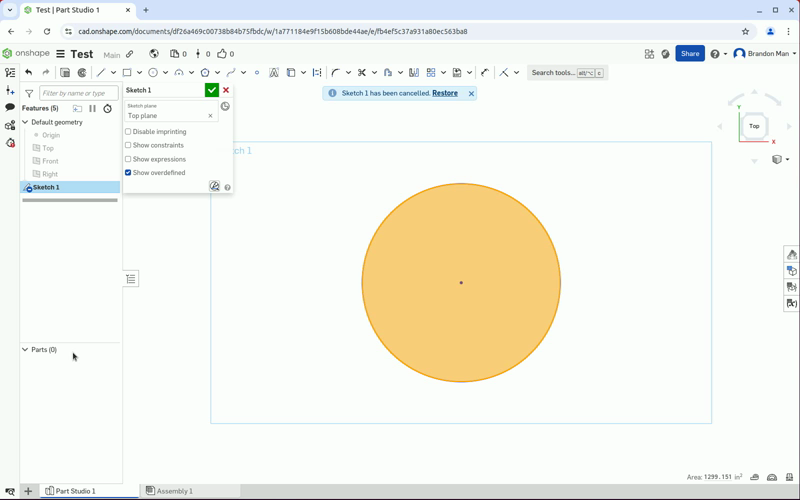
key(shift+e)
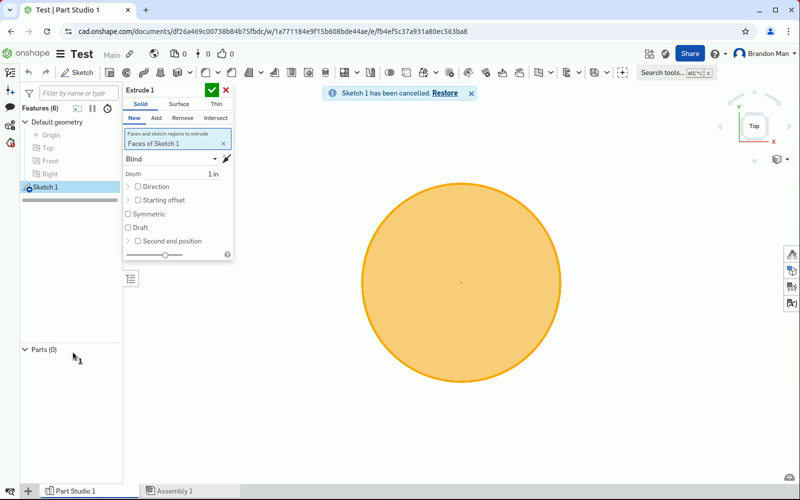
mouse_move(143, 106)
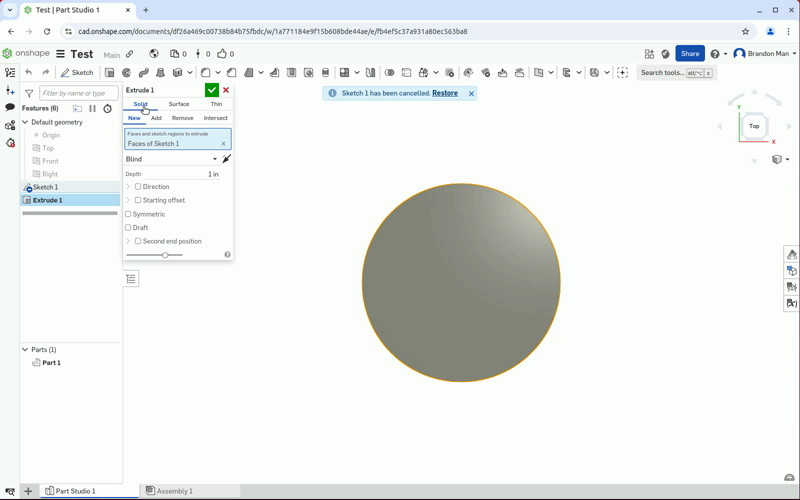
click(143, 106)
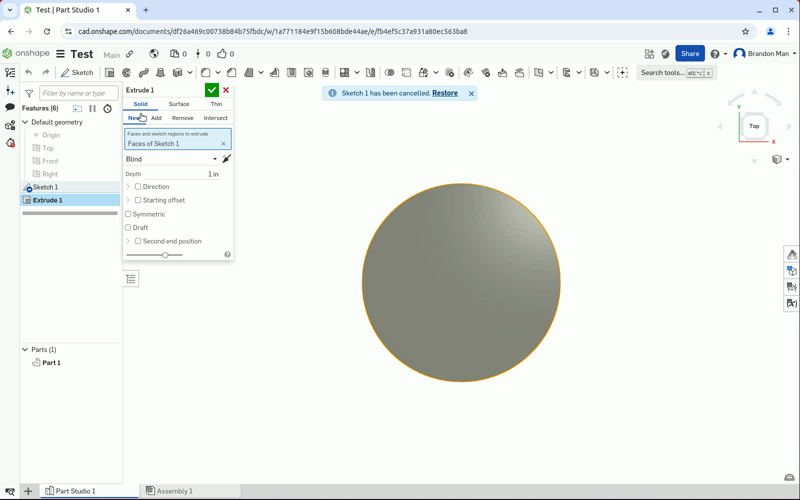
mouse_move(137, 120)
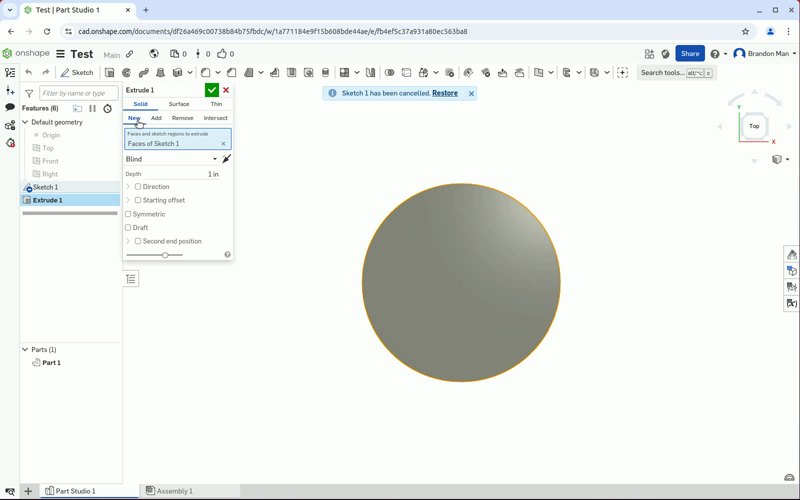
click(137, 120)
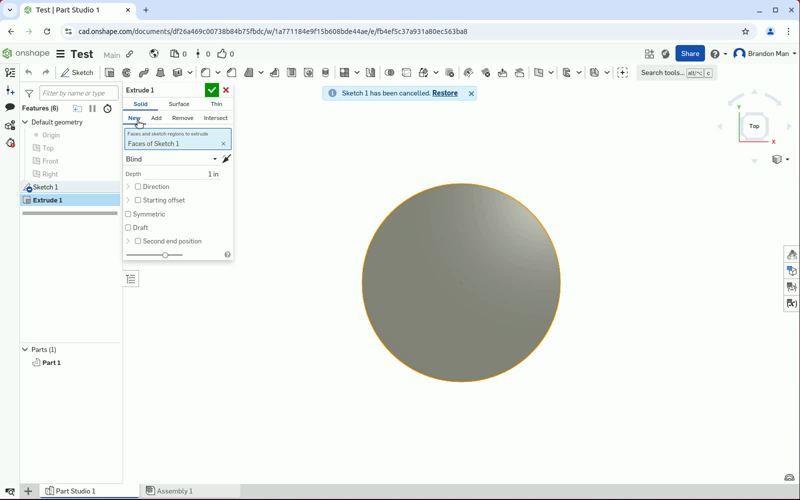
key(tab, 4)
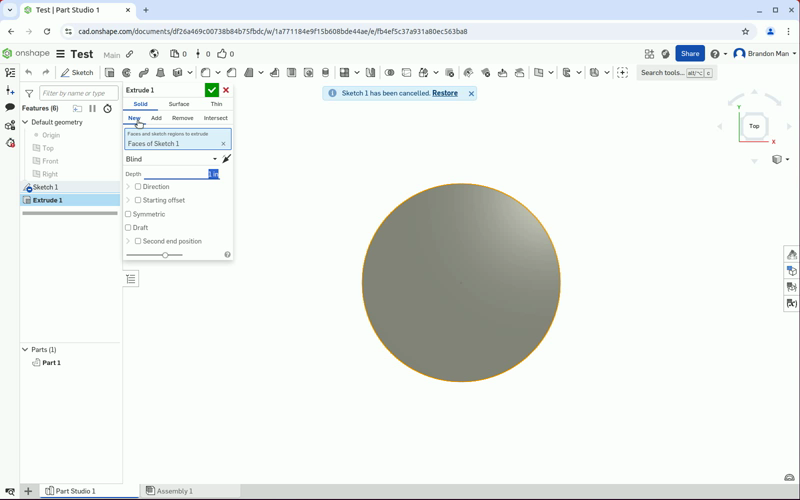
text(23.108)
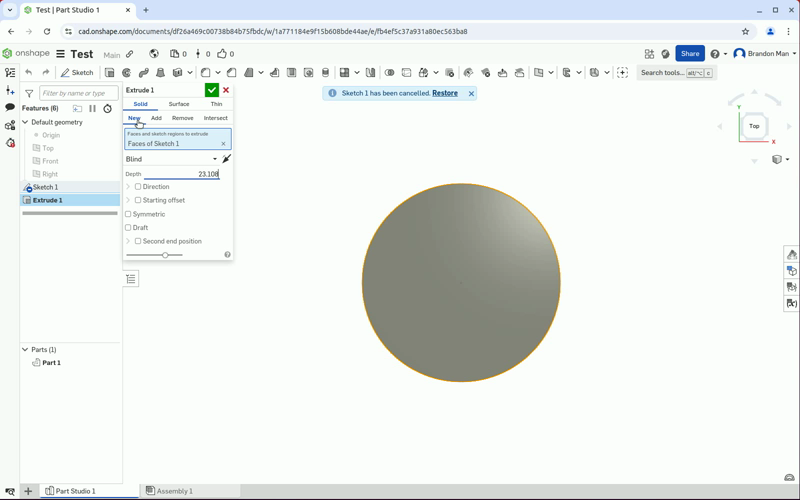
key(enter)
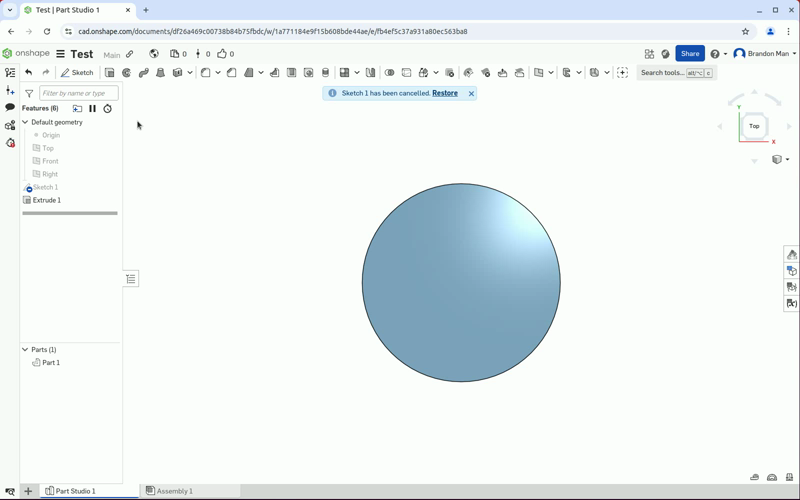
key(shift+h)
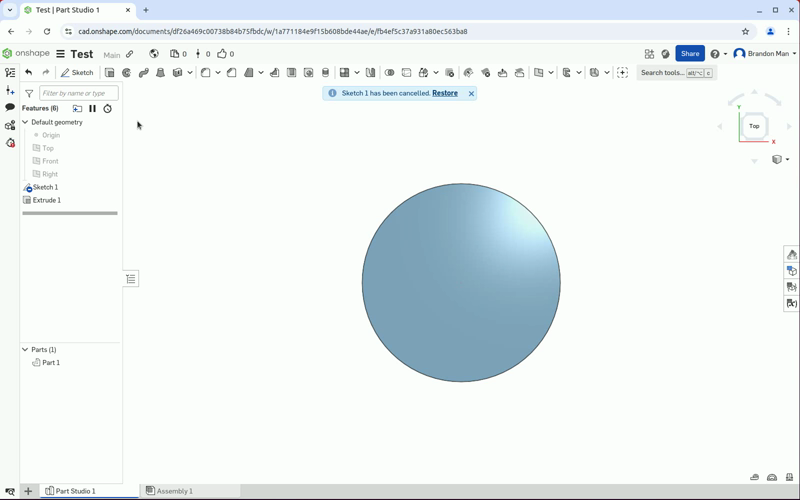
key(shift+h)
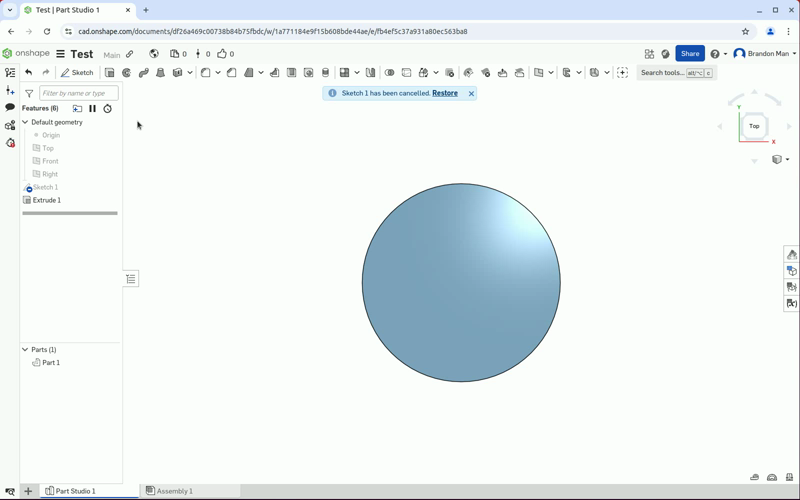
mouse_move(73, 189)
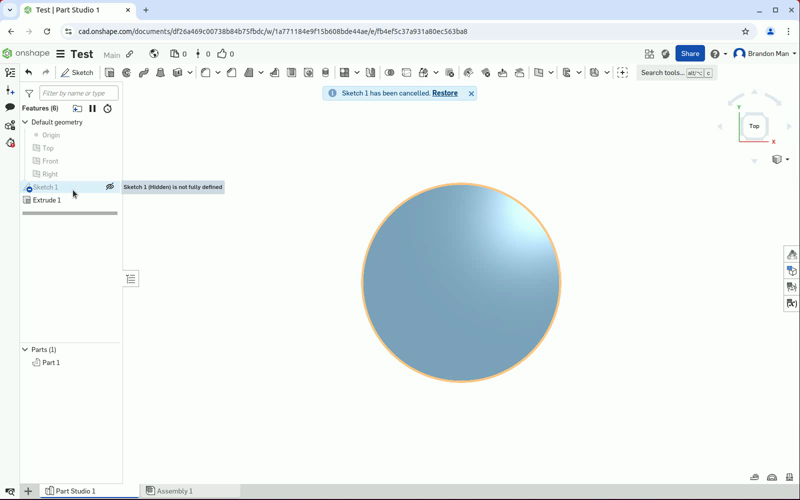
click(73, 189)
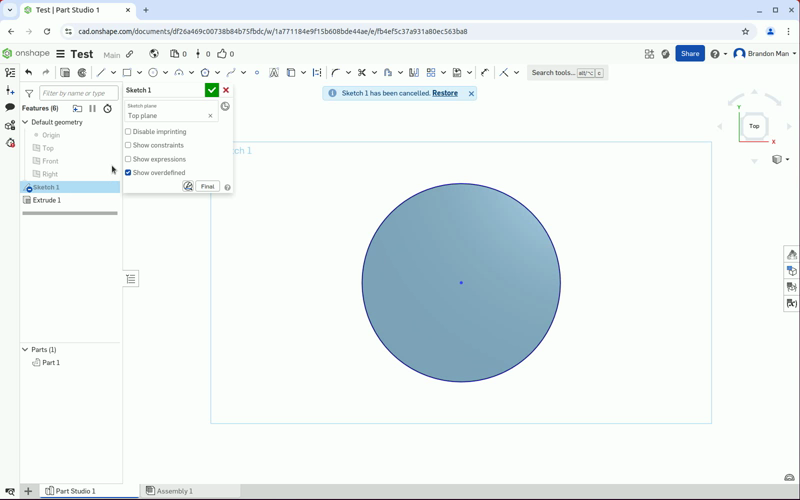
mouse_move(229, 92)
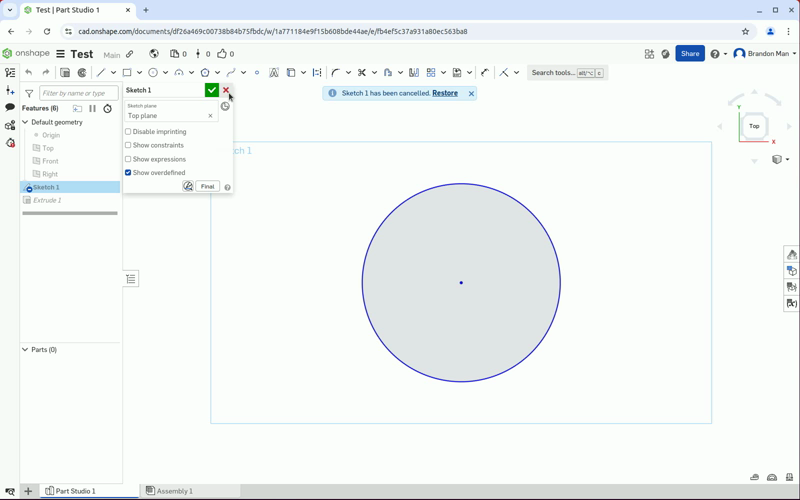
click(229, 92)
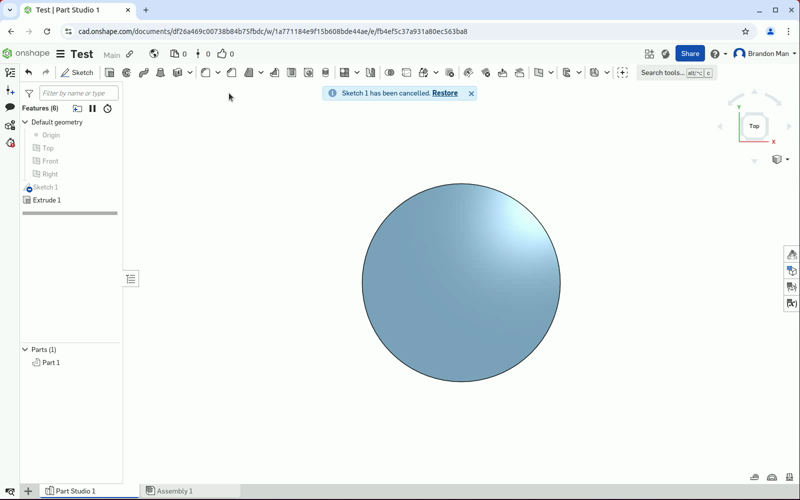
mouse_move(541, 75)
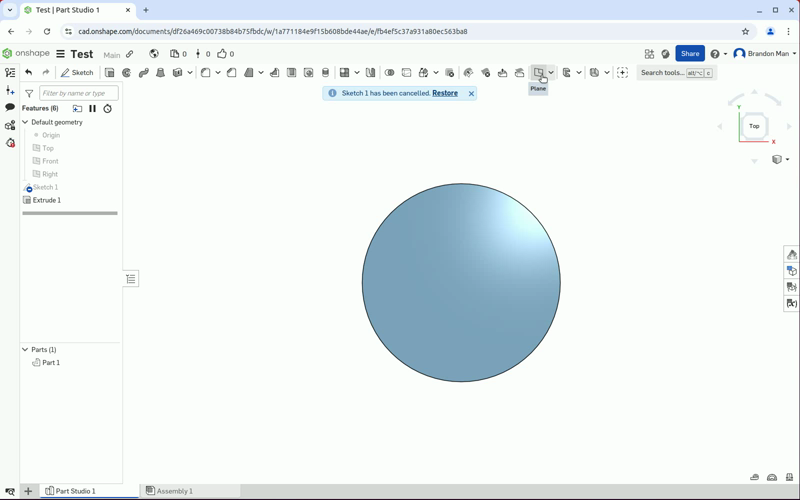
click(541, 75)
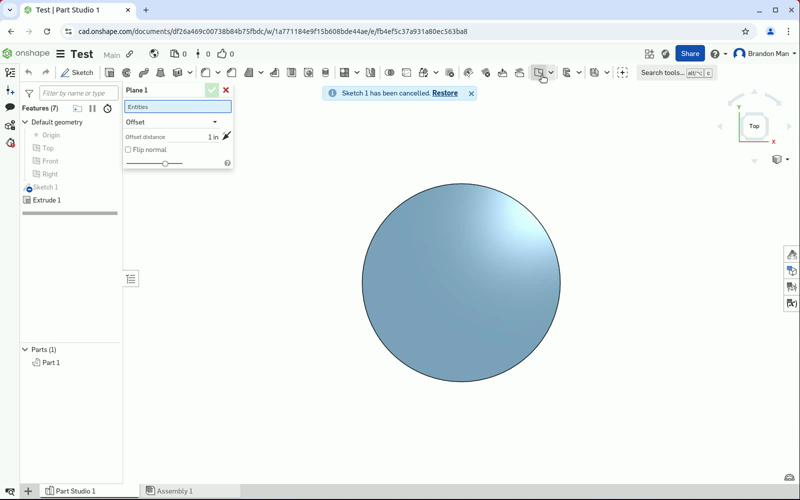
mouse_move(73, 150)
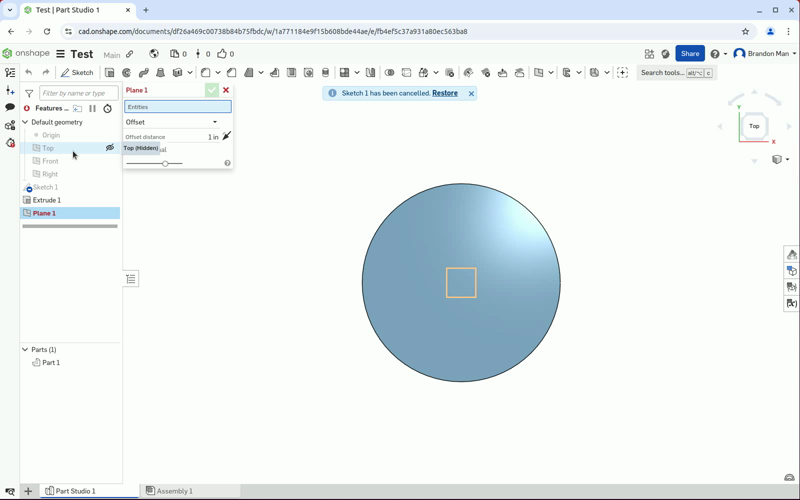
click(73, 150)
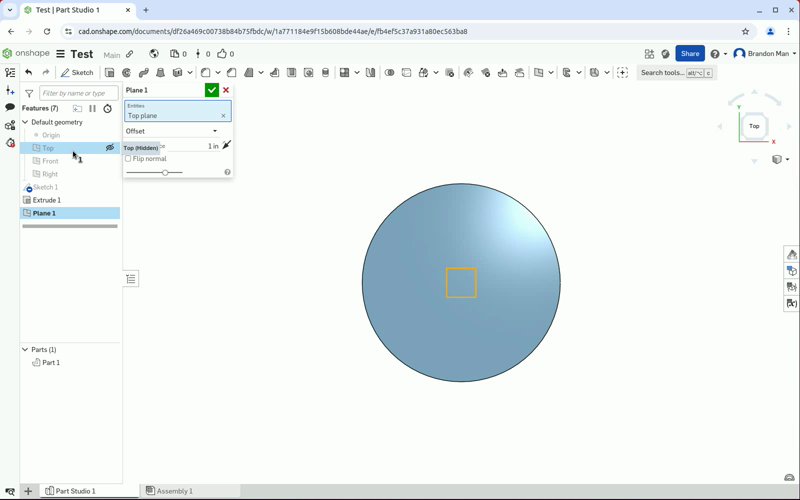
key(tab, 2)
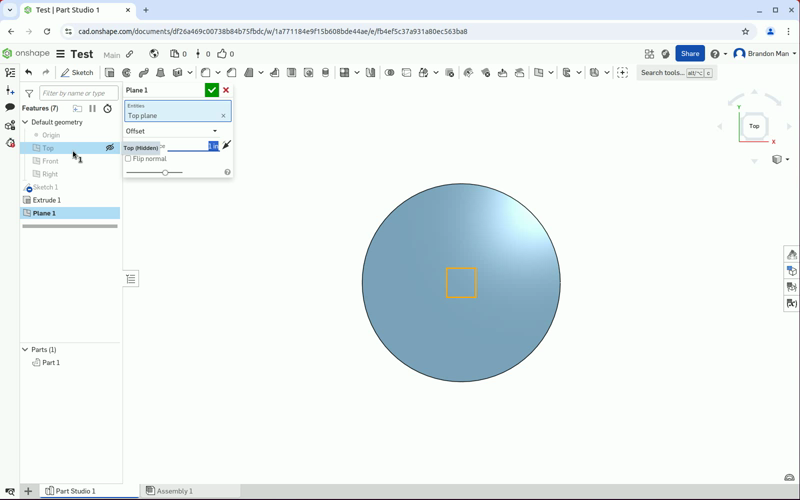
text(23.108)
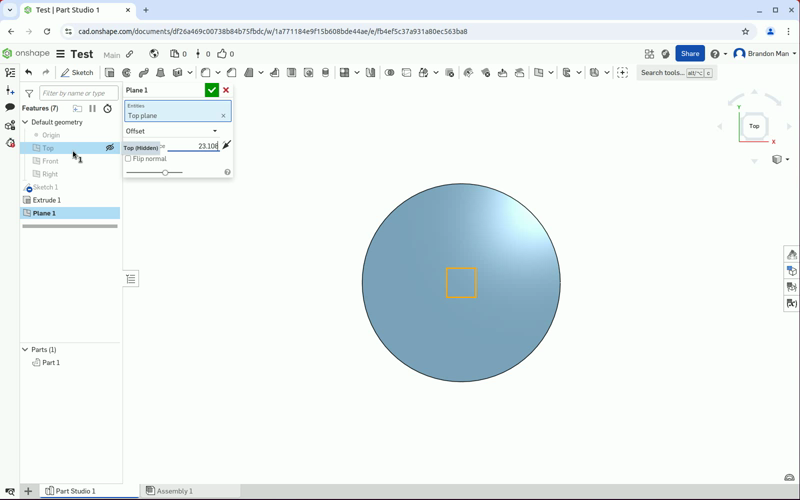
key(enter, 2)
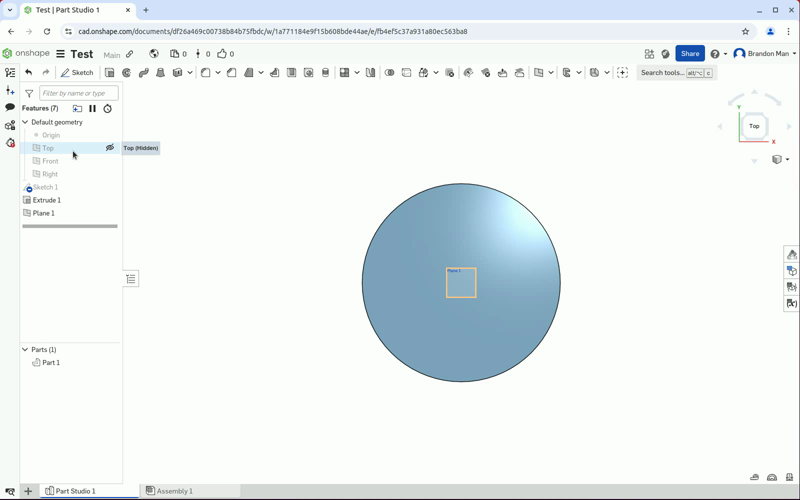
key(shift+s)
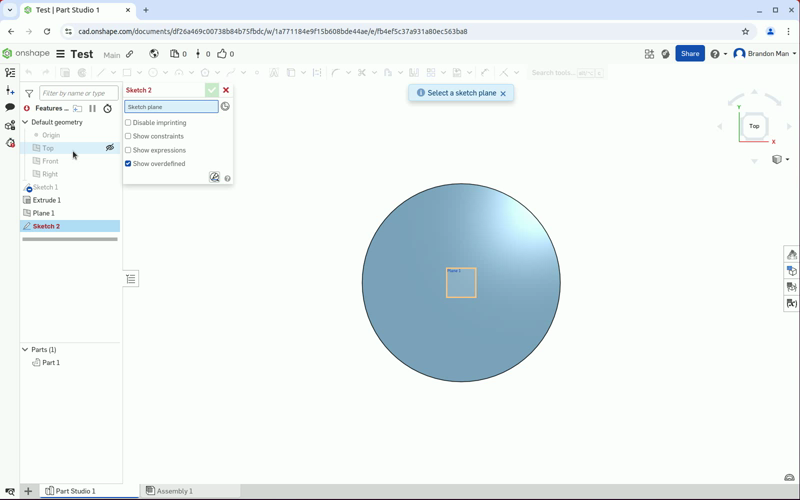
mouse_move(73, 215)
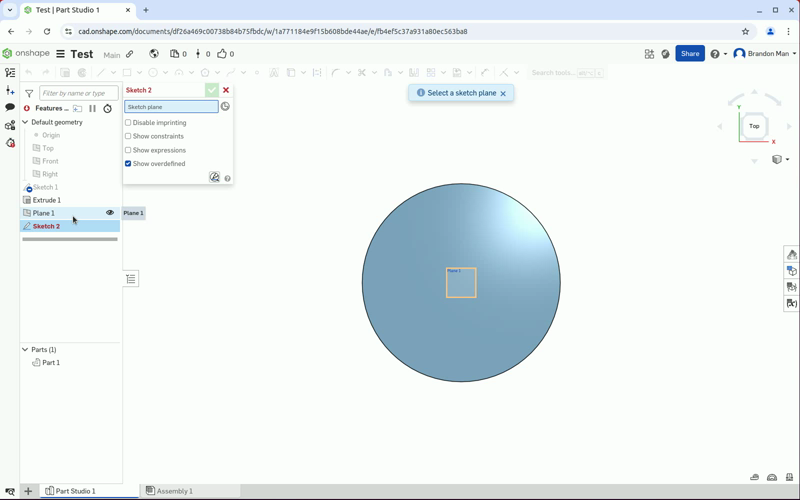
click(73, 215)
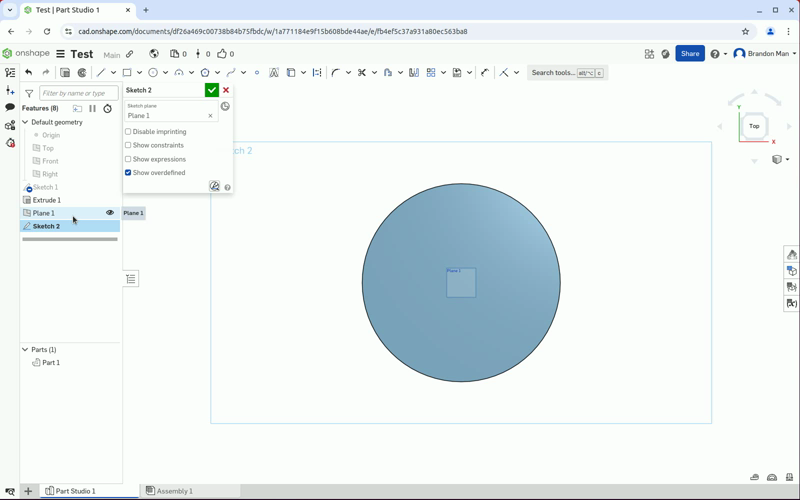
mouse_move(73, 352)
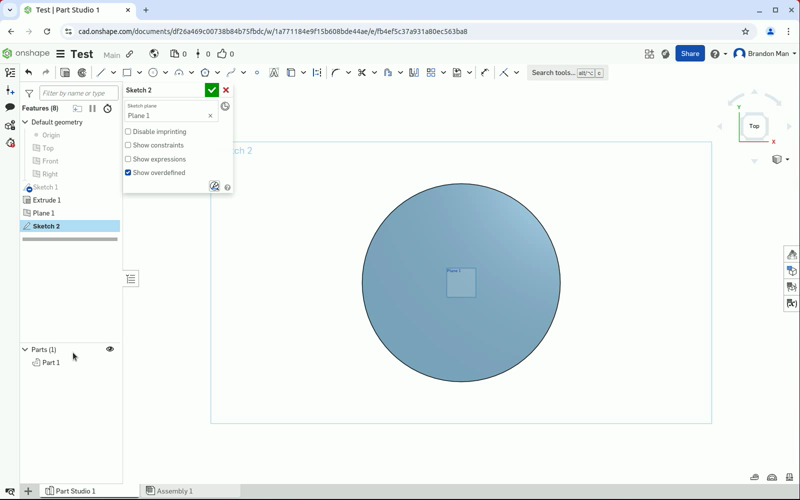
key(y)
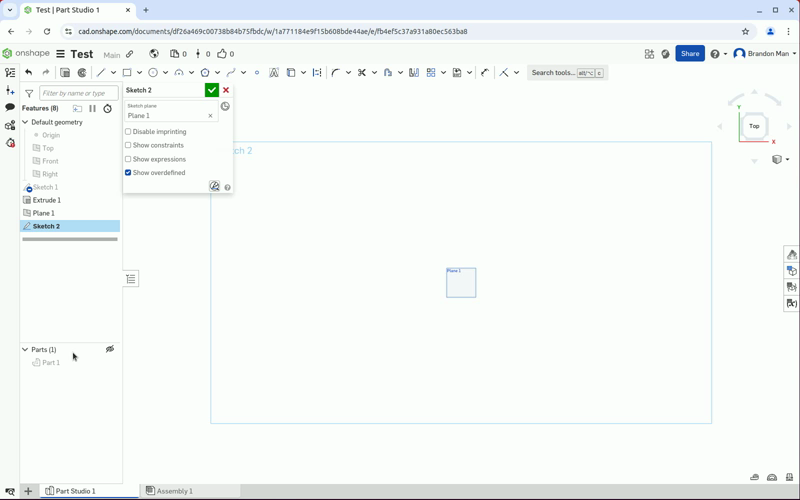
key(c)
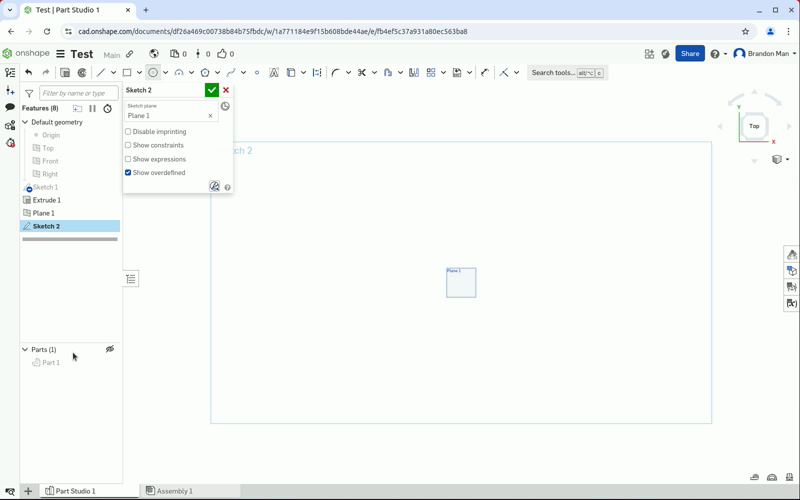
key_down(shift)
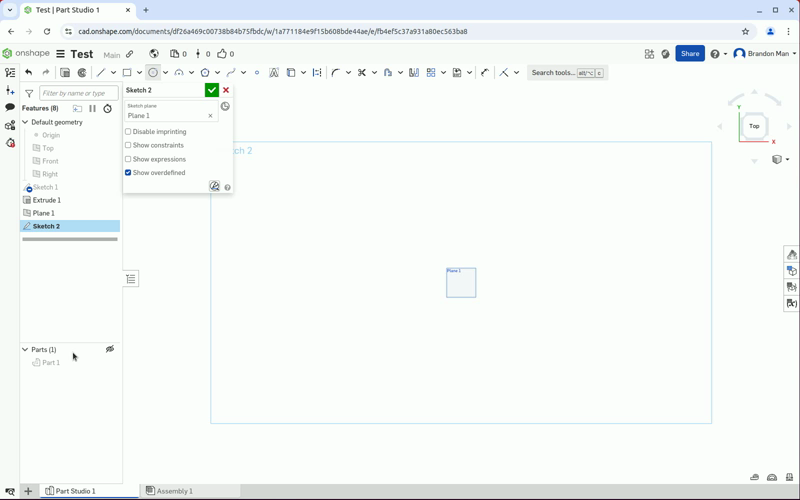
mouse_move(461, 282)
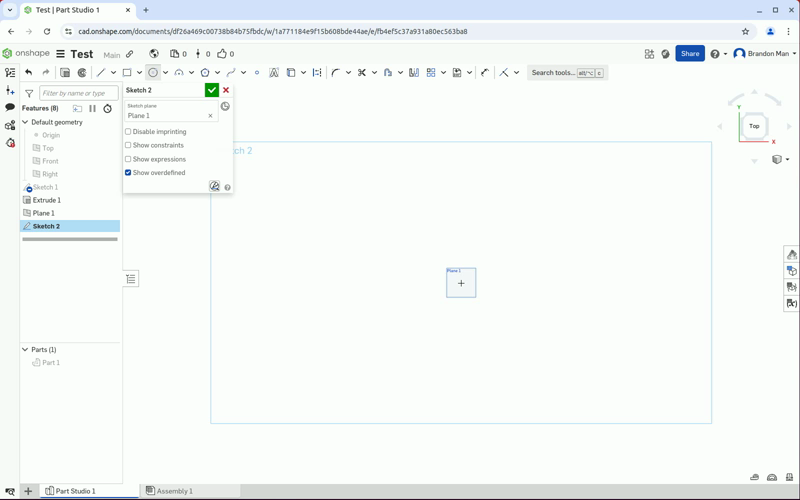
click(461, 282)
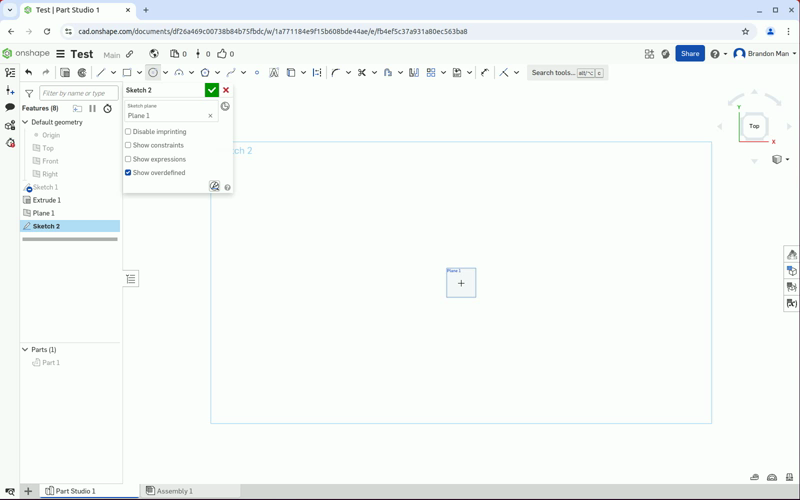
key_up(shift)
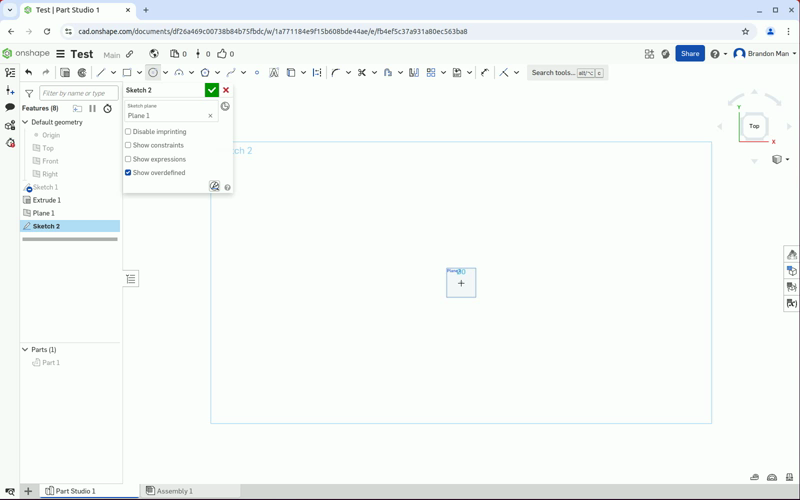
mouse_move(560, 282)
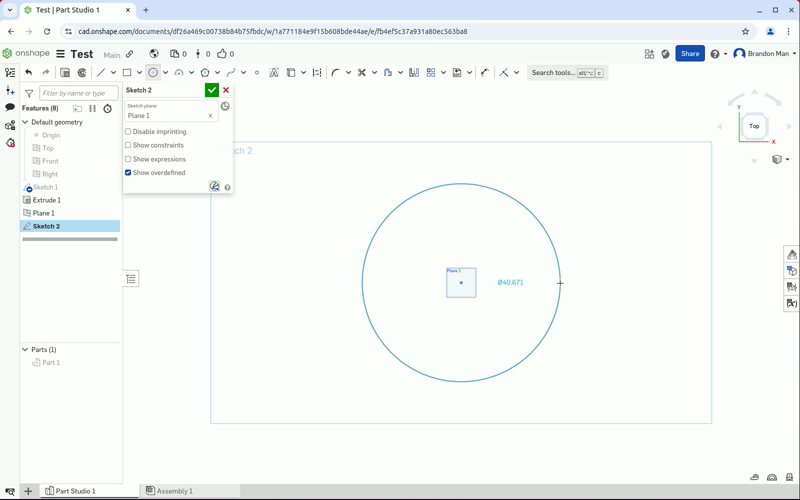
click(560, 282)
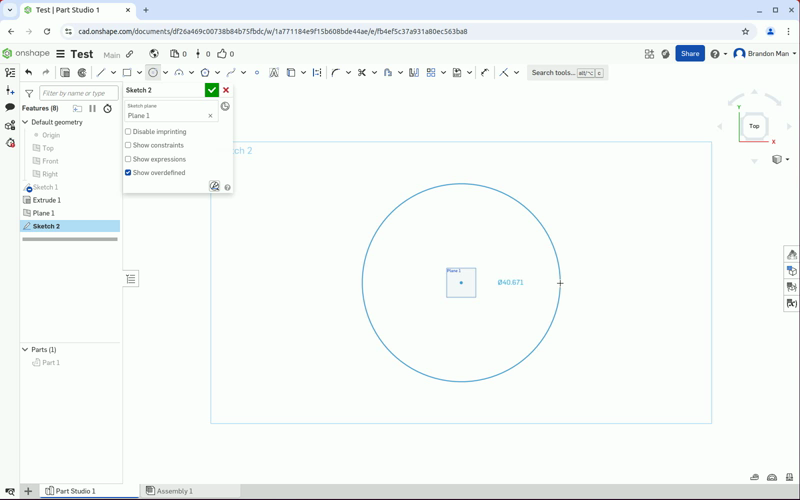
key(esc)
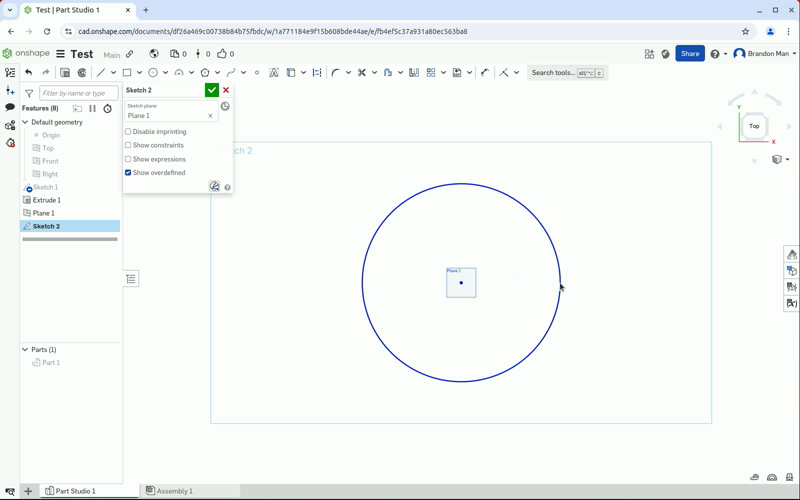
key(c)
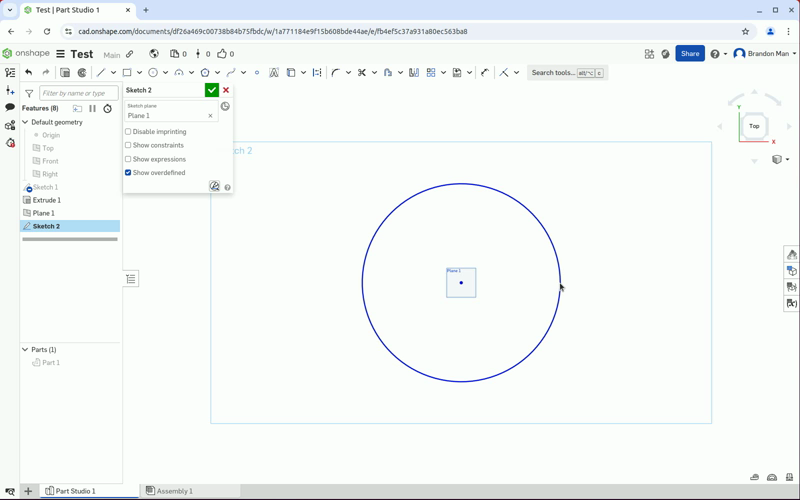
key_down(shift)
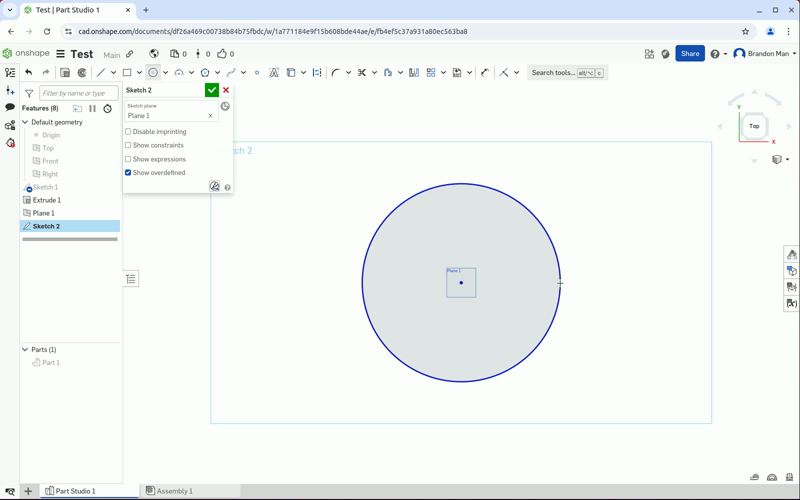
mouse_move(461, 282)
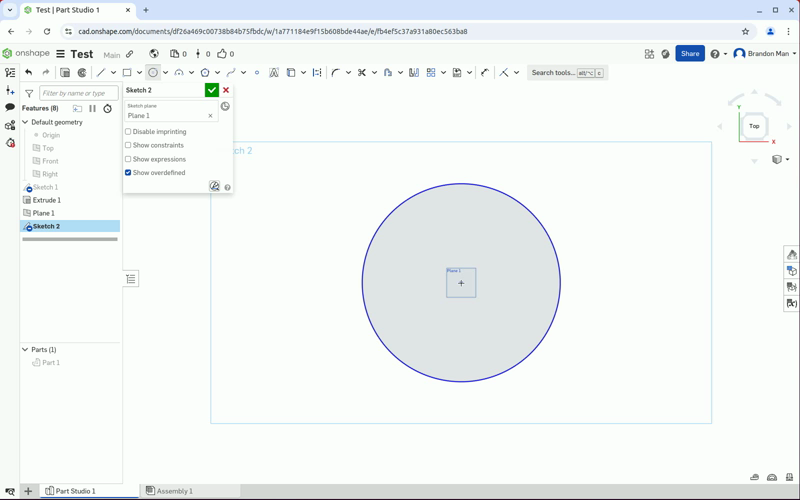
click(461, 282)
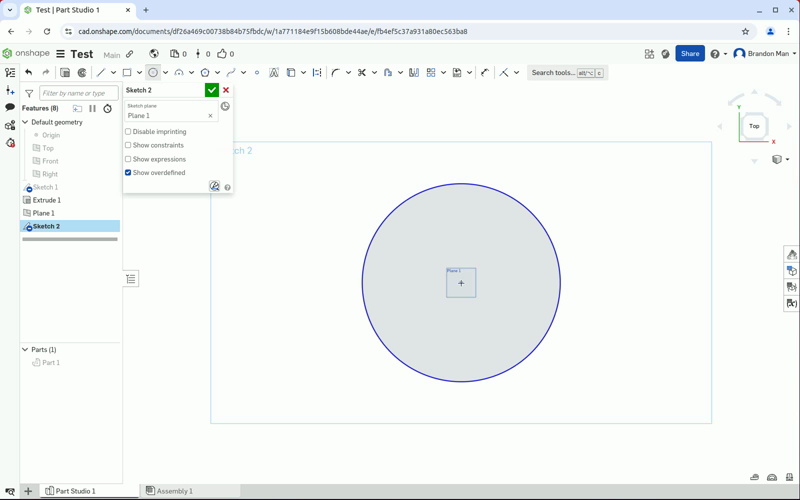
key_up(shift)
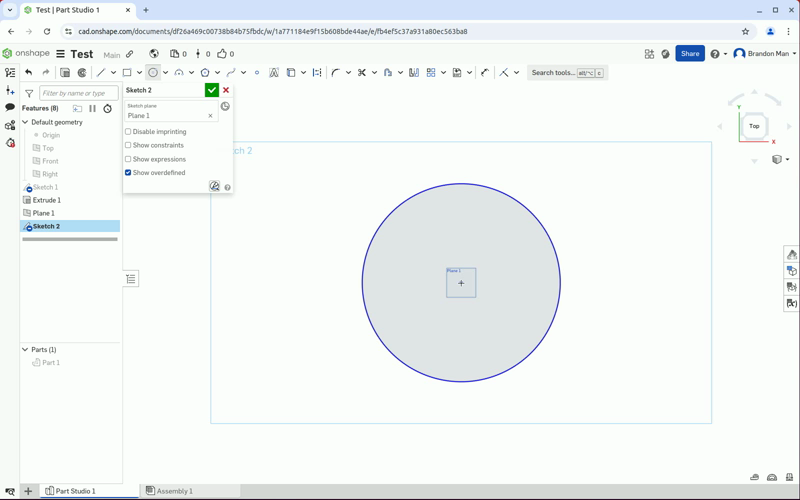
mouse_move(548, 282)
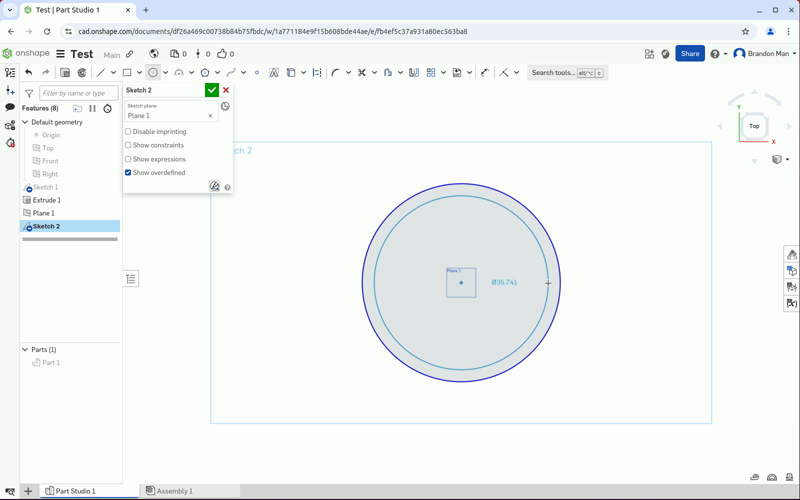
click(548, 282)
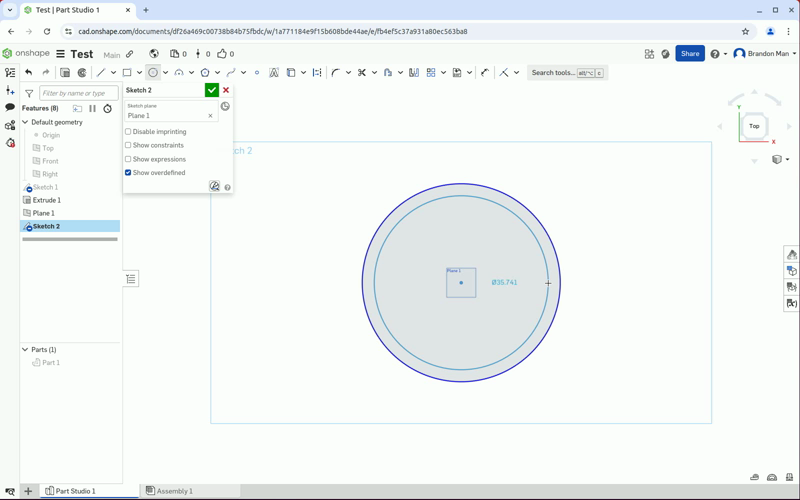
key(esc)
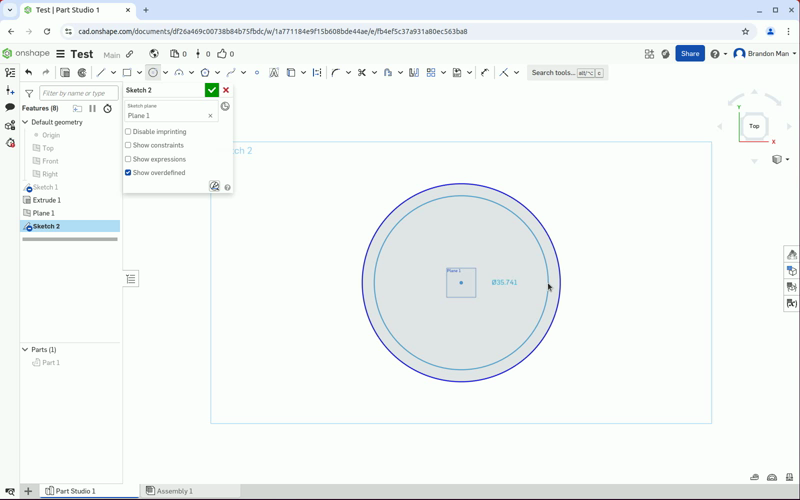
mouse_move(457, 374)
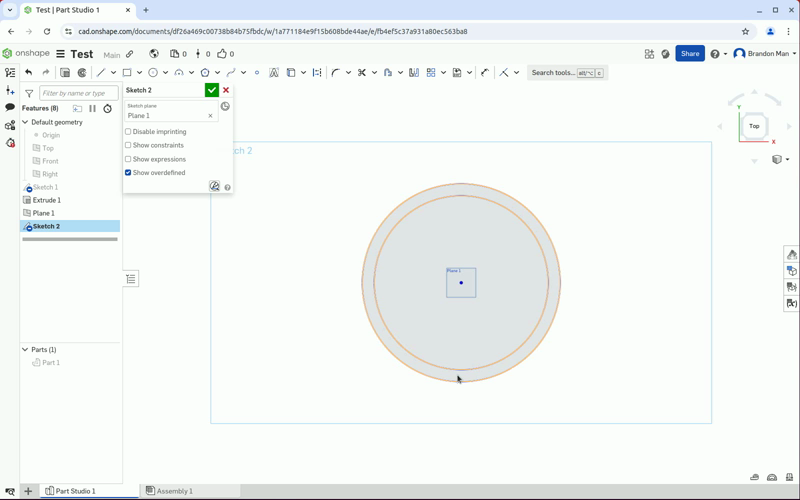
click(457, 374)
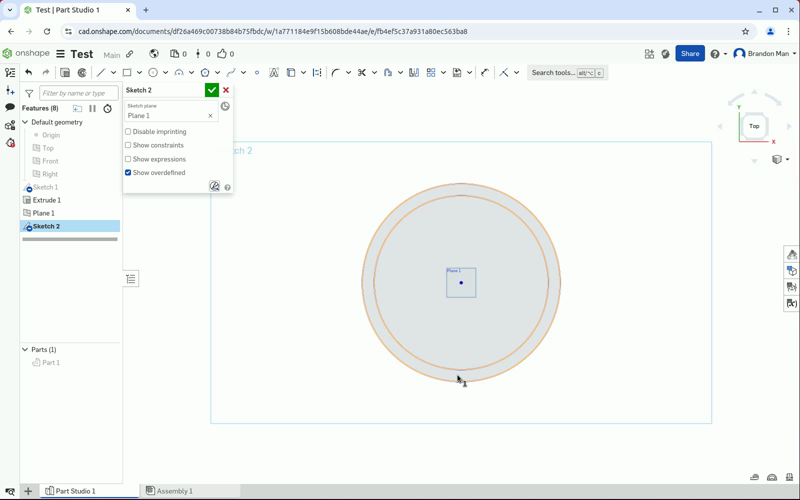
mouse_move(73, 352)
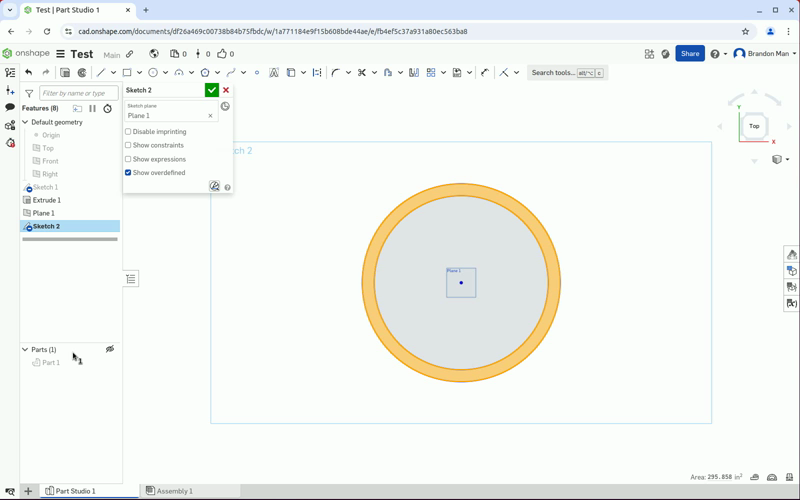
key(shift+y)
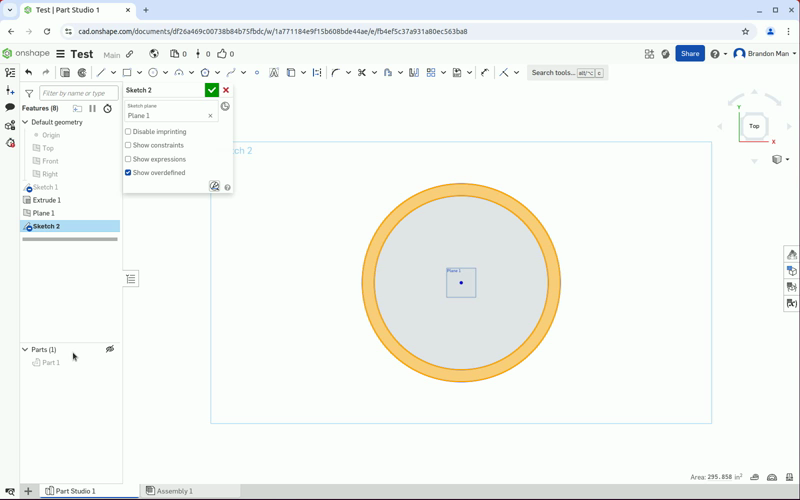
key(shift+e)
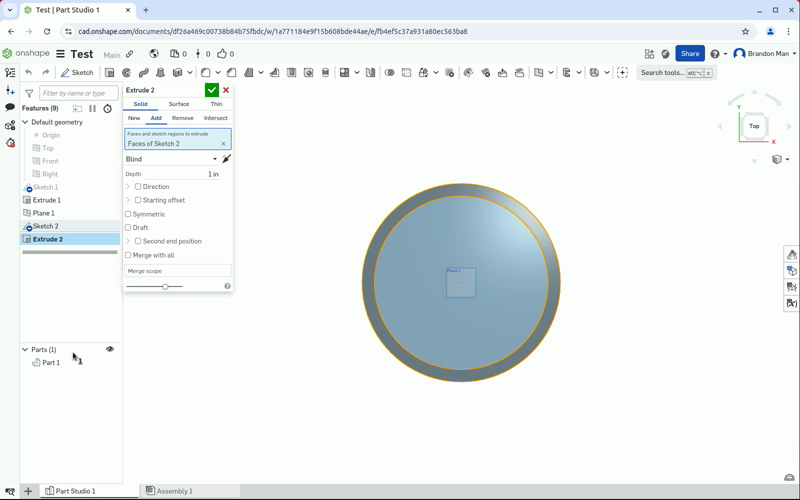
mouse_move(143, 106)
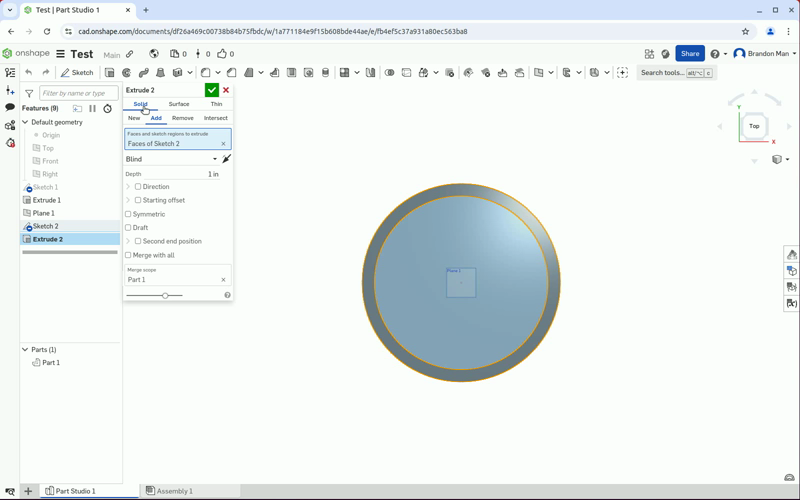
click(143, 106)
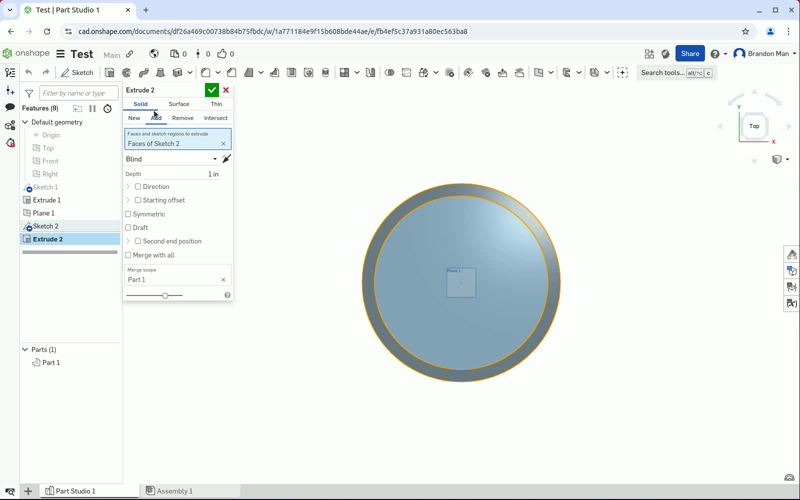
mouse_move(186, 120)
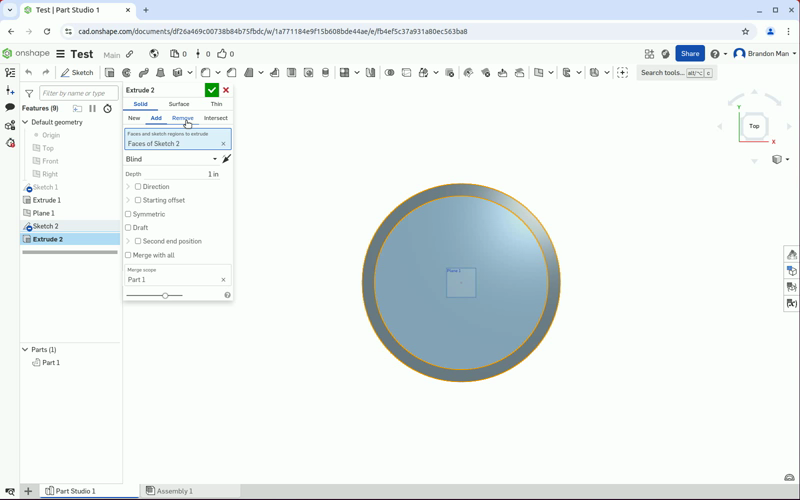
click(186, 120)
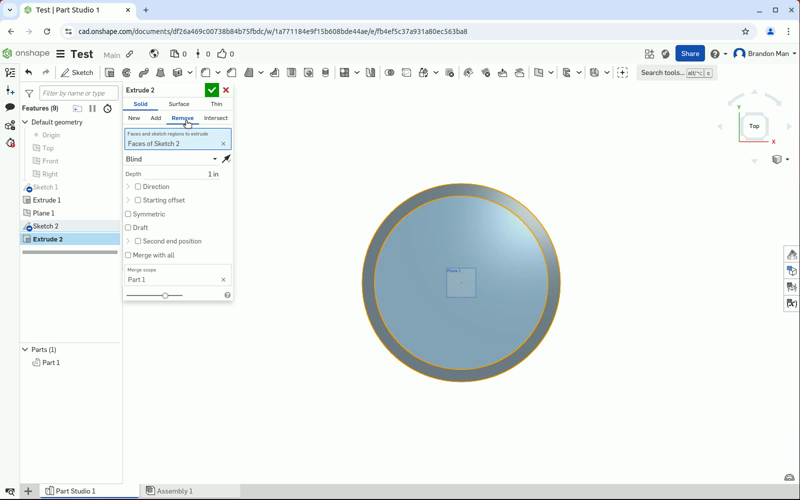
key(tab, 4)
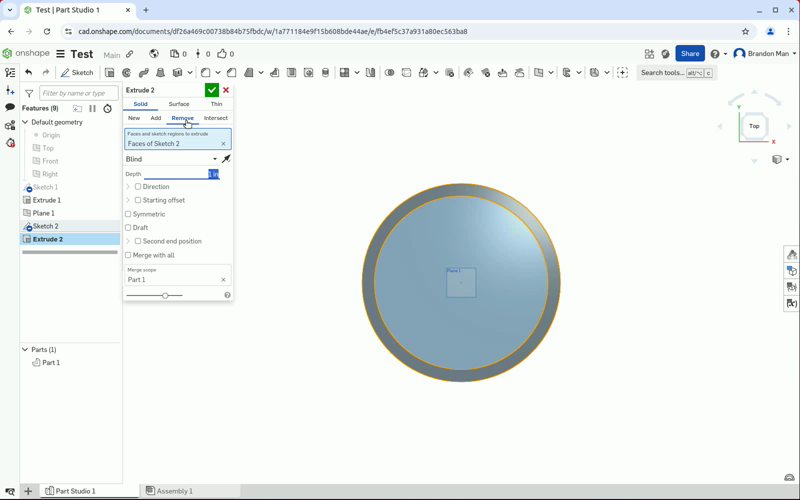
text(11.554)
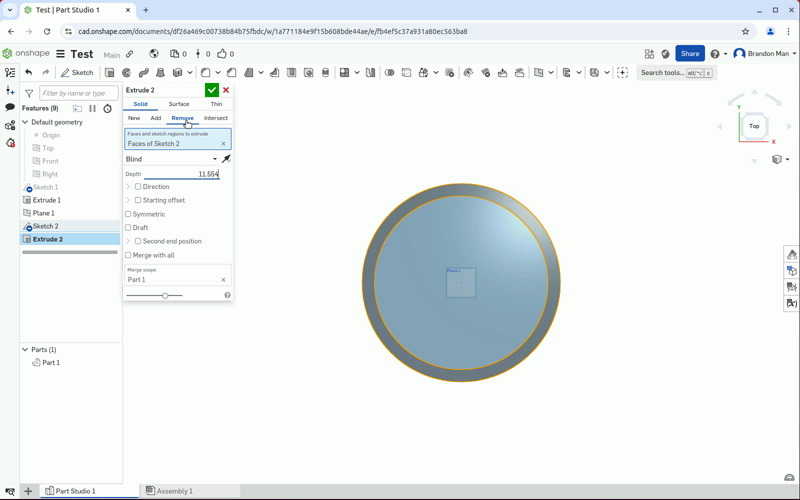
key(tab, 6)
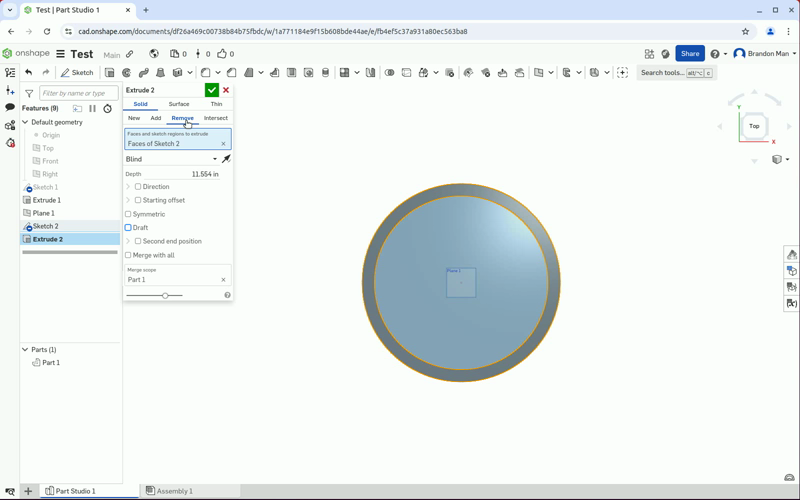
key(space)
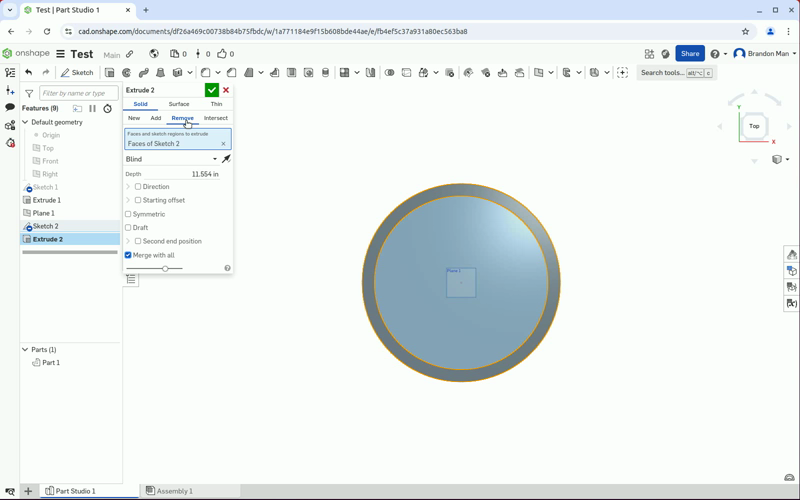
key(enter)
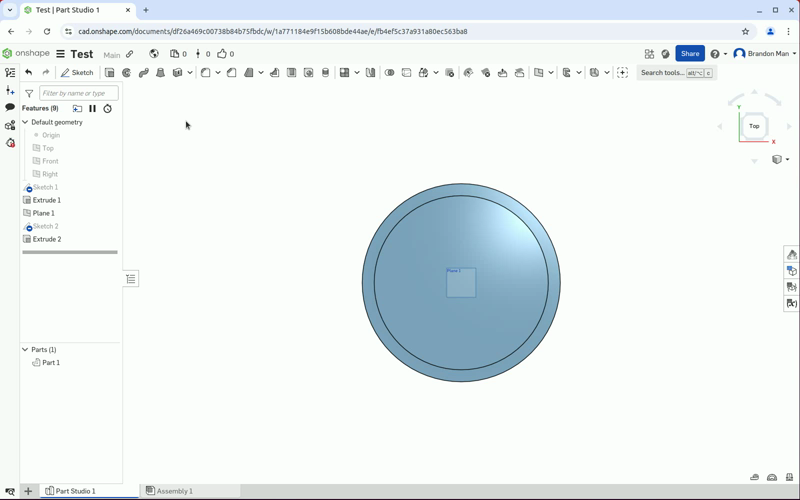
key(shift+h)
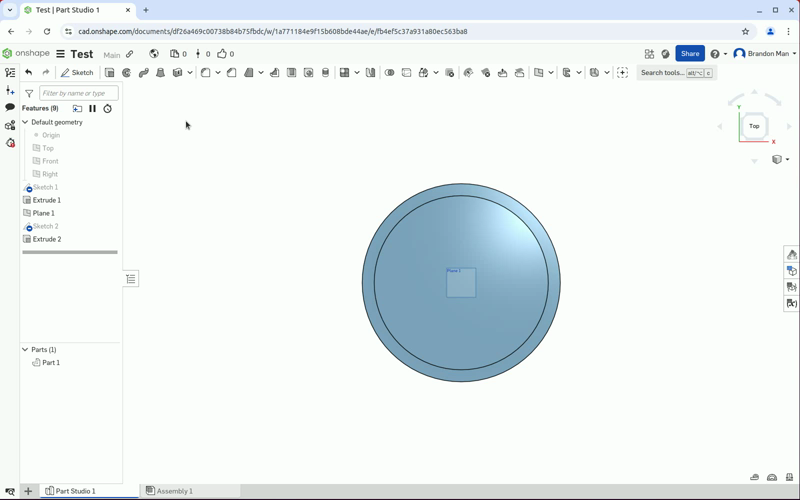
key(shift+h)
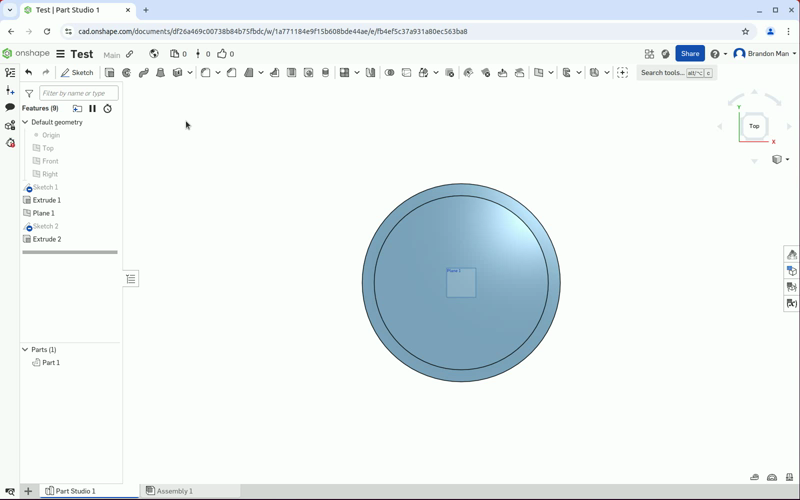
mouse_move(73, 189)
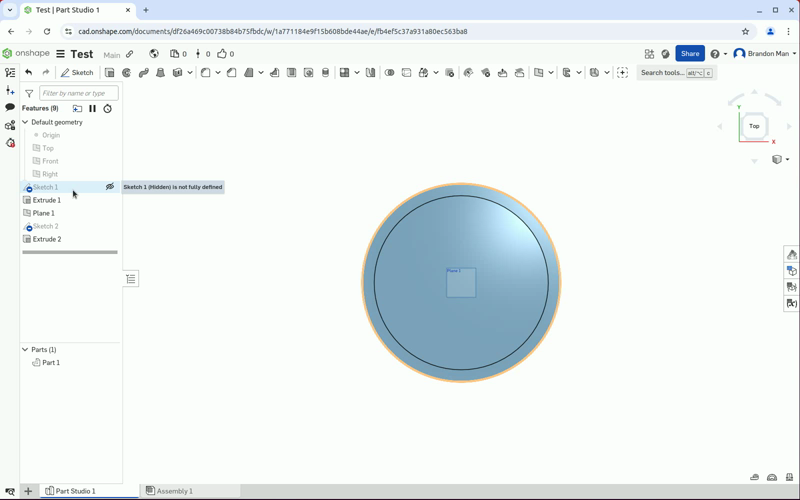
click(73, 189)
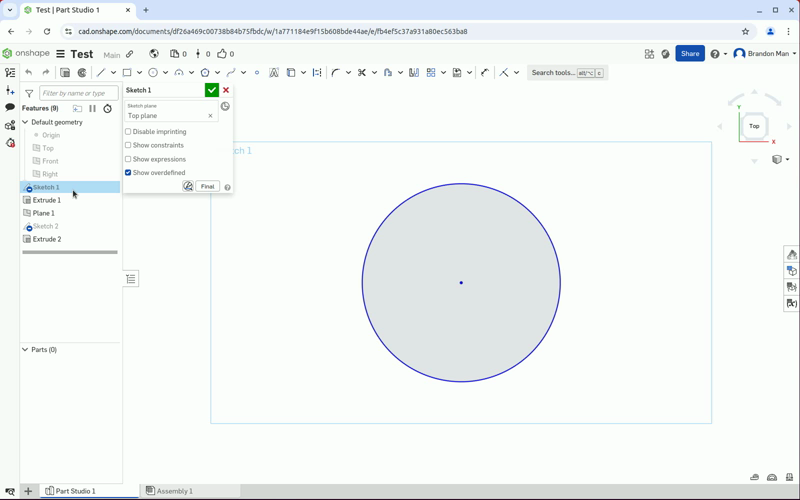
mouse_move(229, 92)
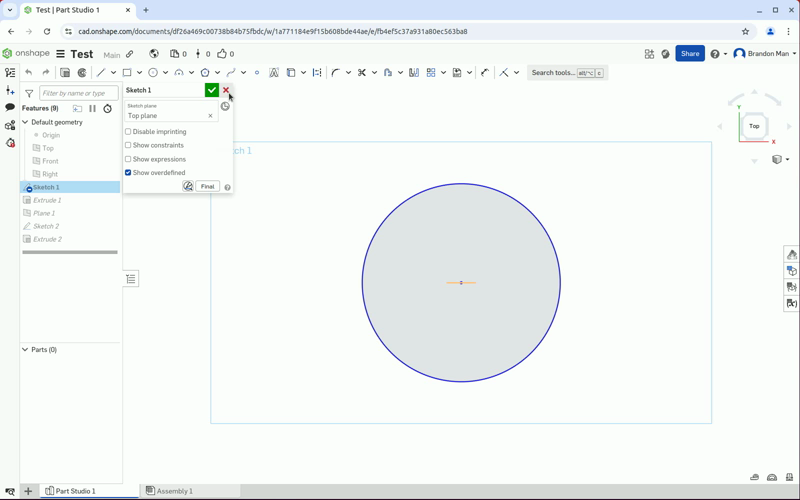
click(229, 92)
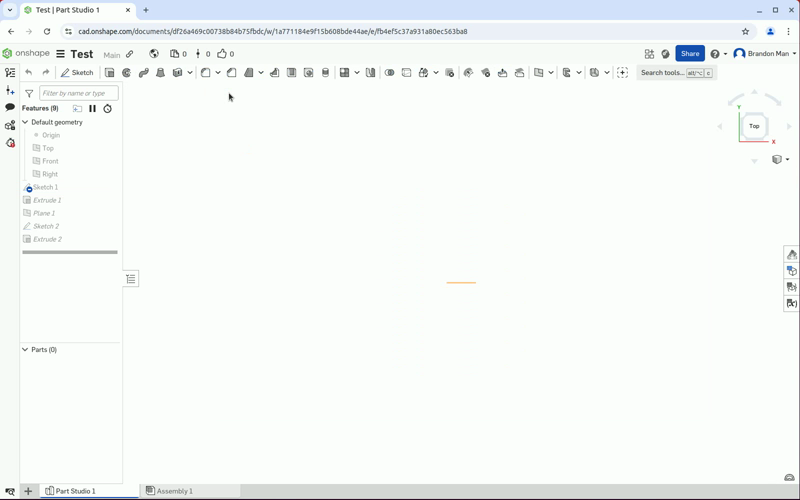
key(shift+s)
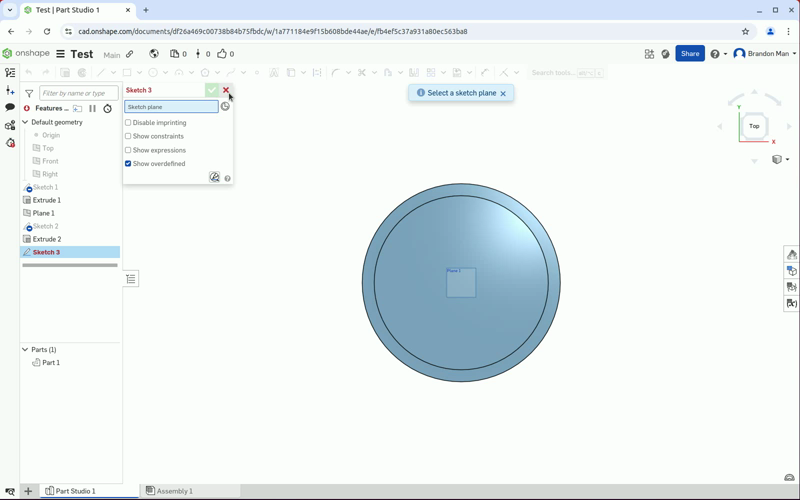
mouse_move(73, 215)
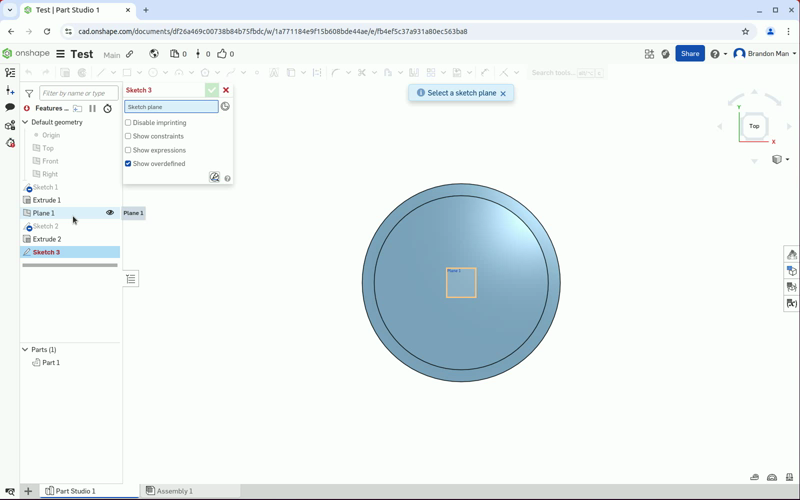
click(73, 215)
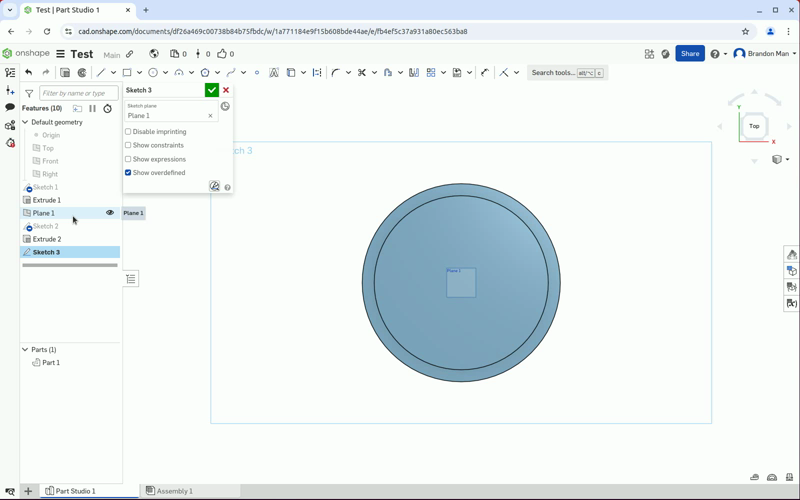
mouse_move(73, 352)
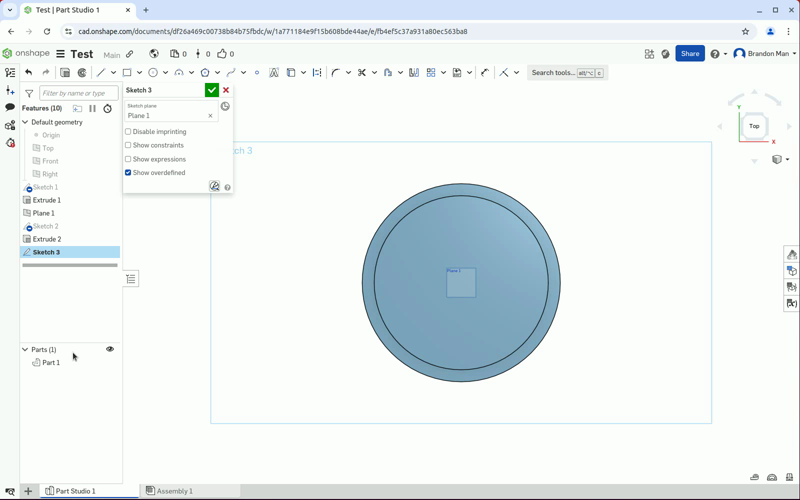
key(y)
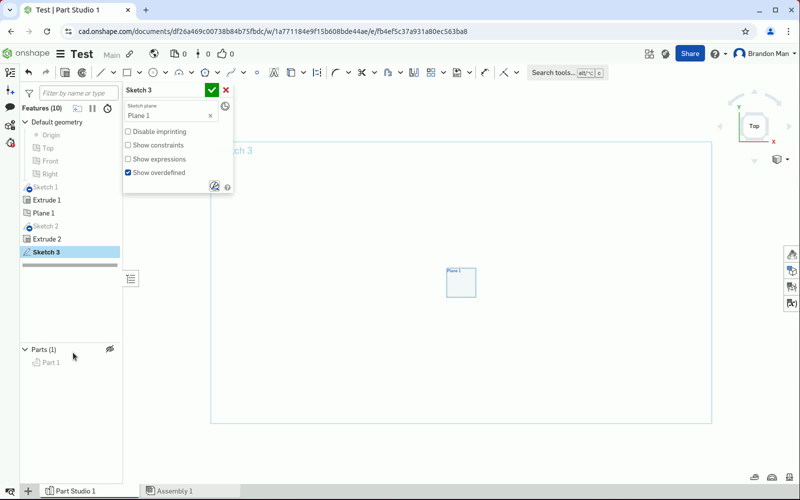
key(c)
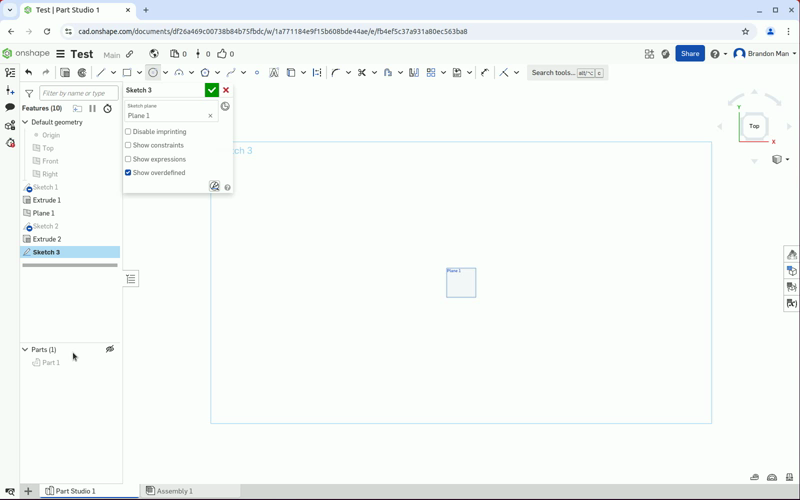
key_down(shift)
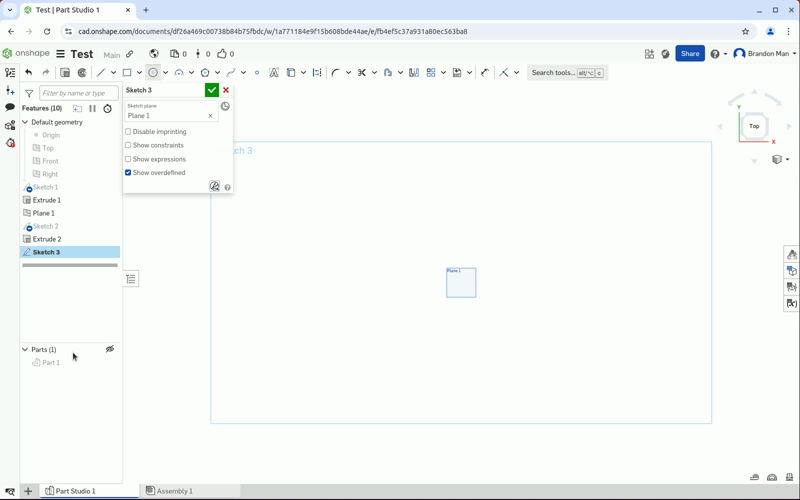
mouse_move(460, 282)
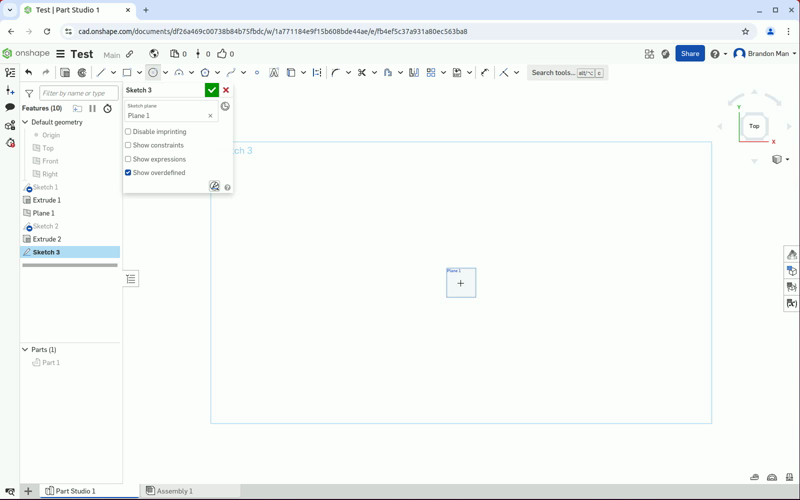
click(460, 282)
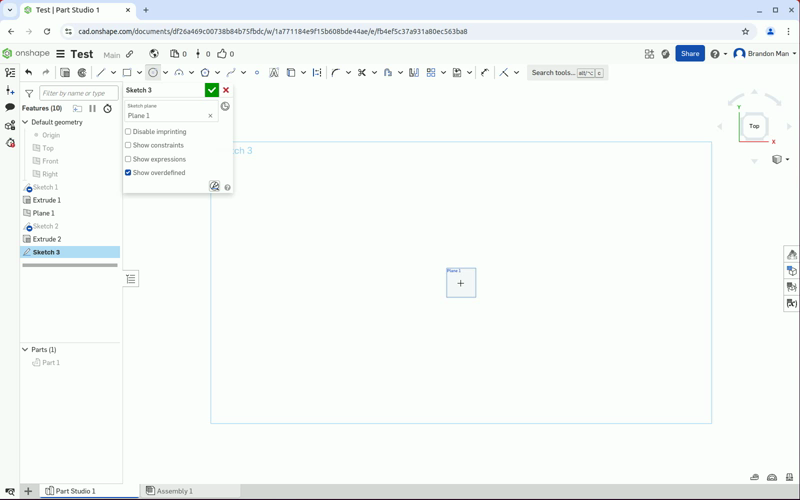
key_up(shift)
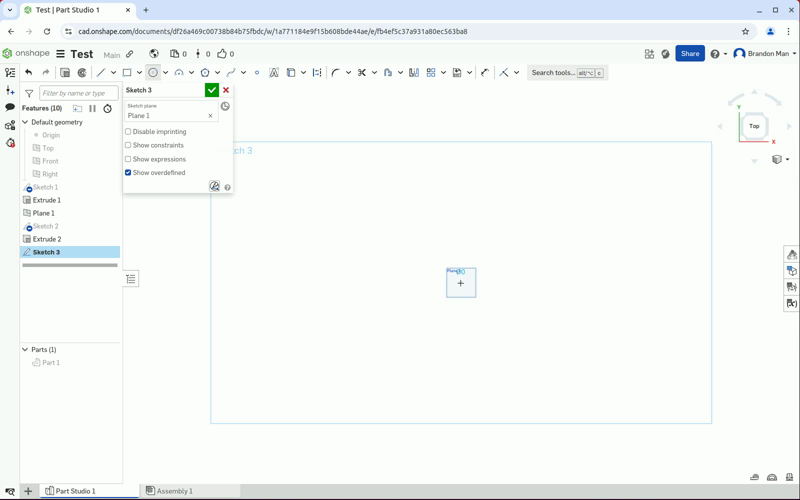
mouse_move(542, 282)
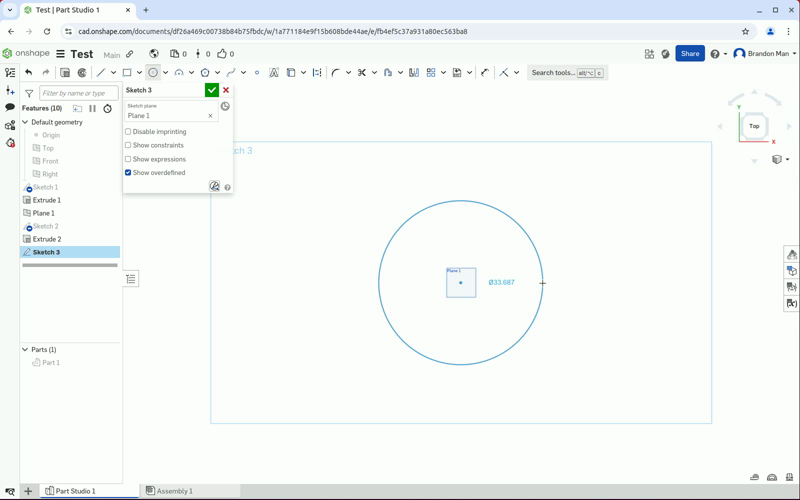
click(542, 282)
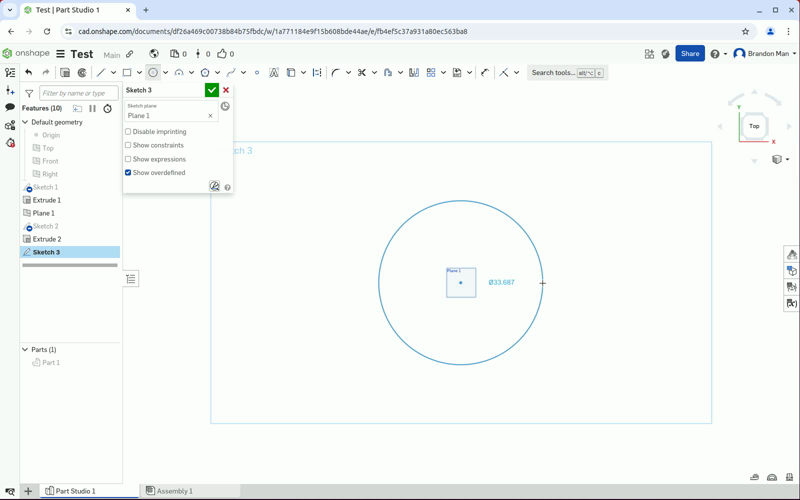
key(esc)
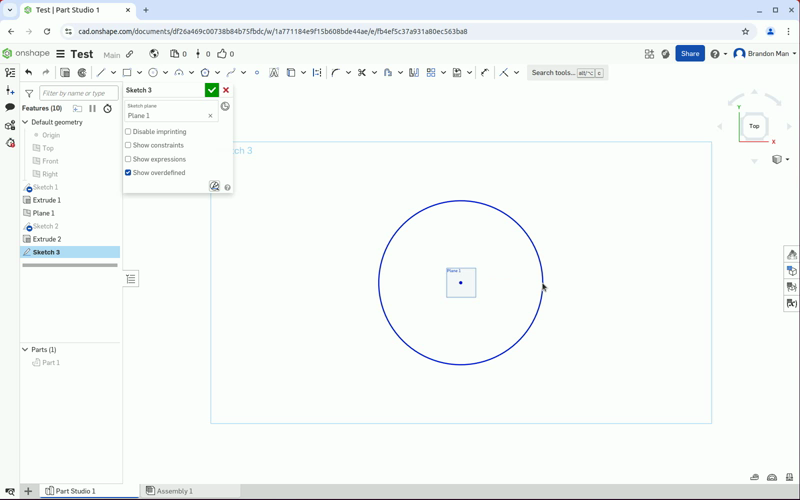
mouse_move(500, 234)
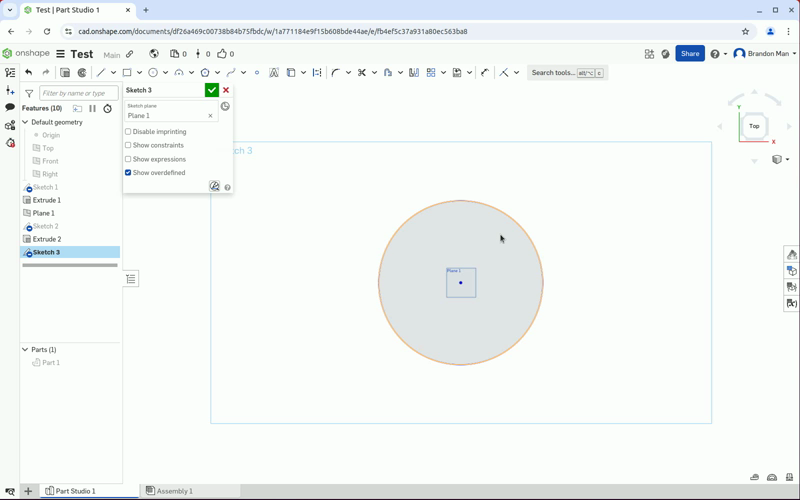
click(500, 234)
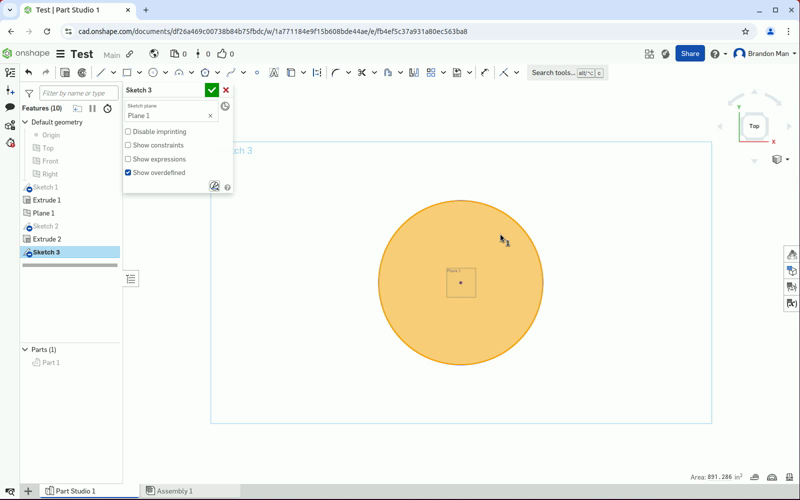
mouse_move(73, 352)
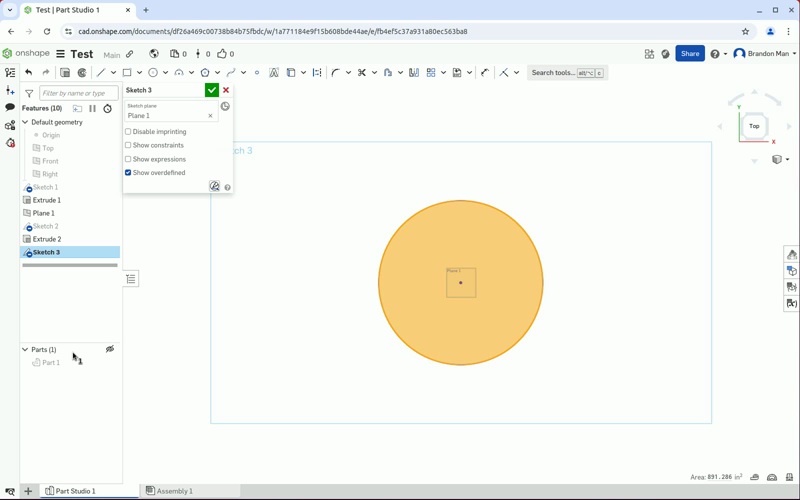
key(shift+y)
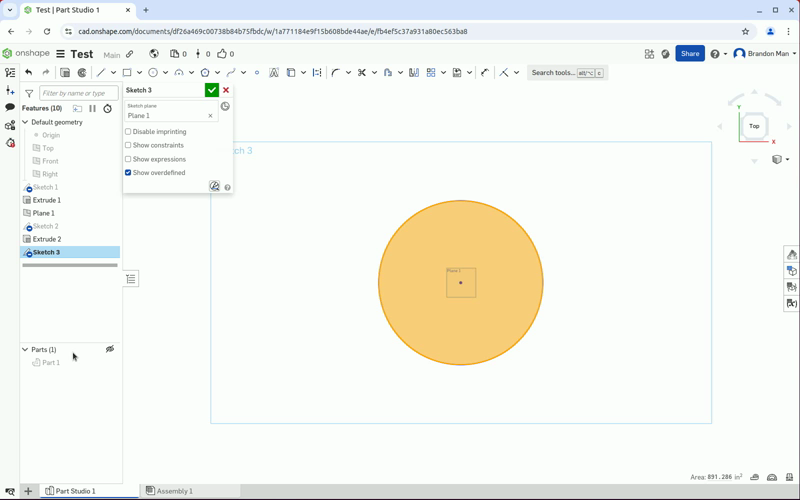
key(shift+e)
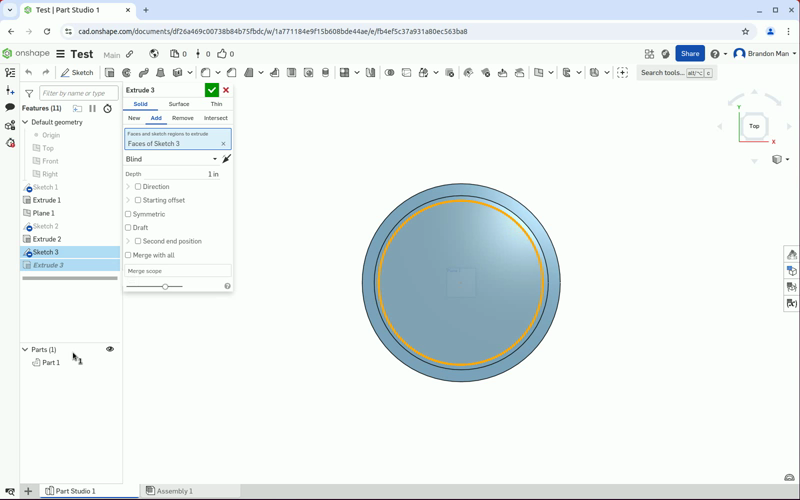
mouse_move(143, 106)
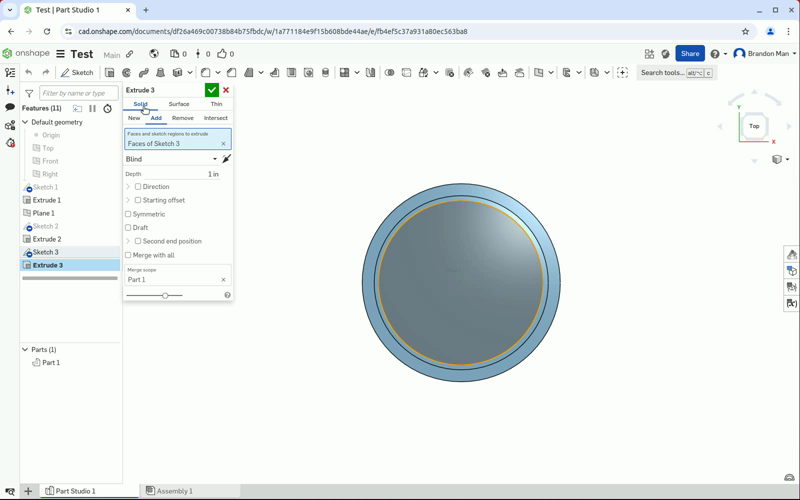
click(143, 106)
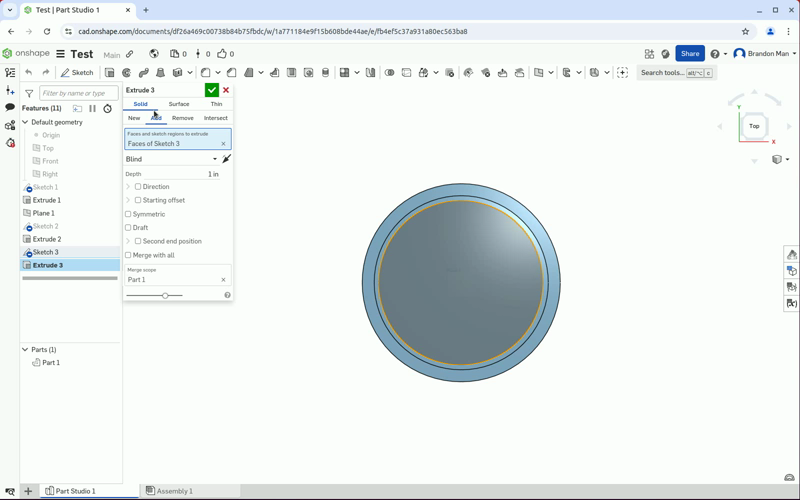
mouse_move(186, 120)
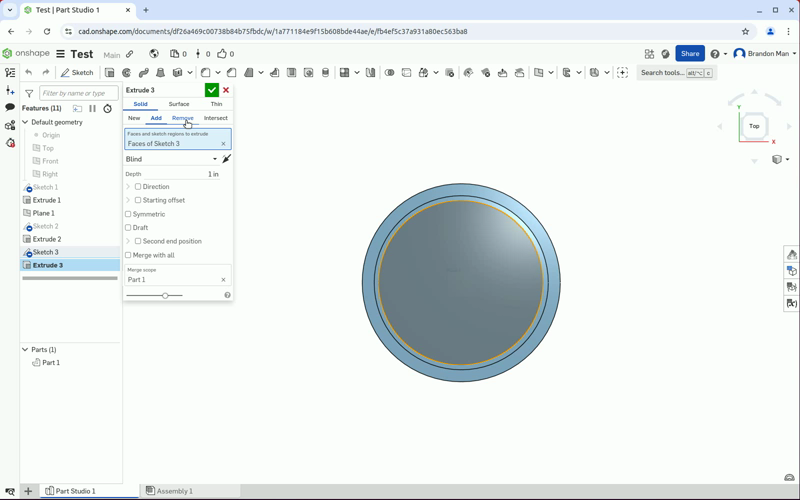
click(186, 120)
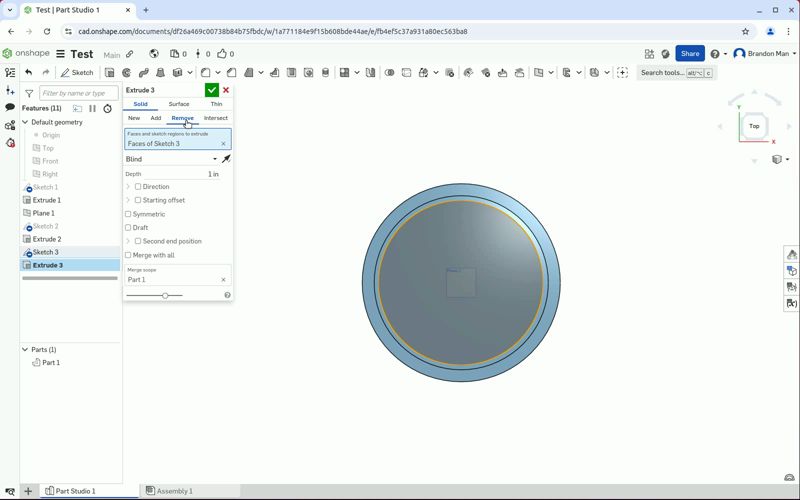
key(tab, 4)
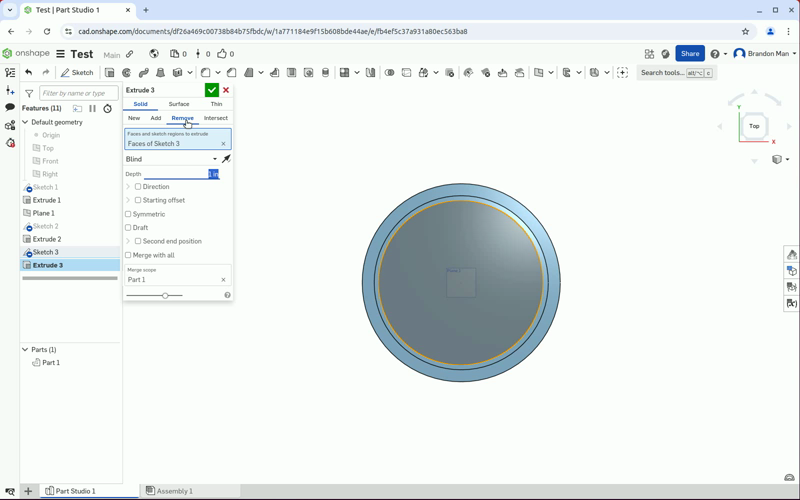
text(23.108)
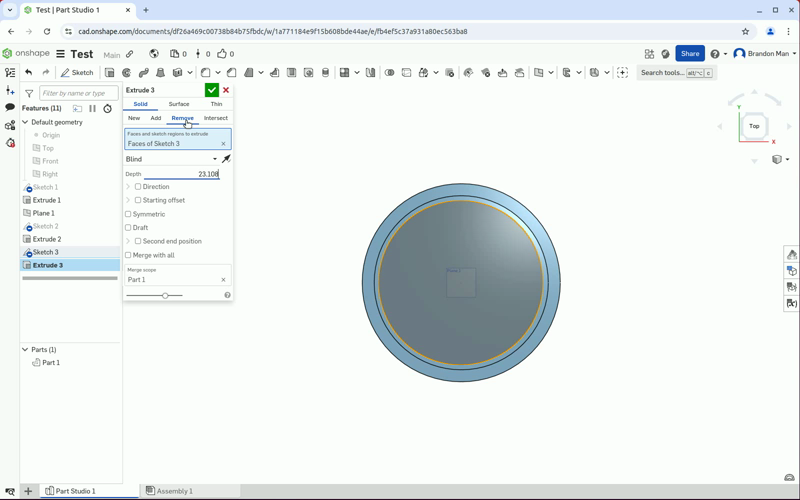
key(tab, 6)
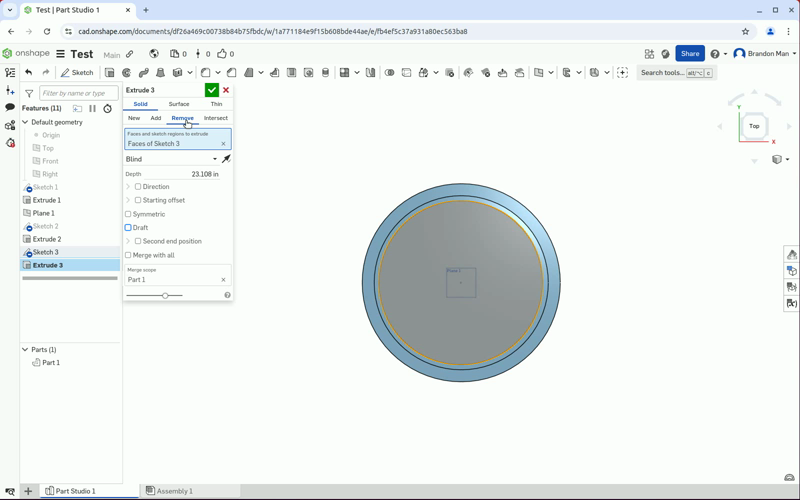
key(space)
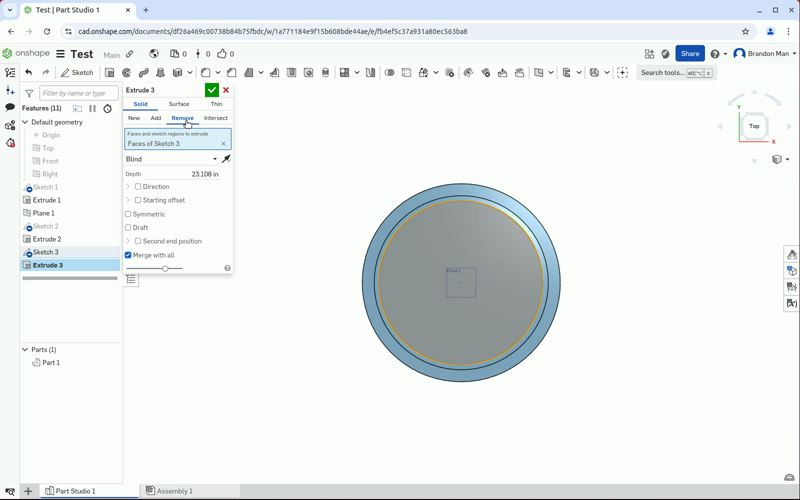
key(enter)
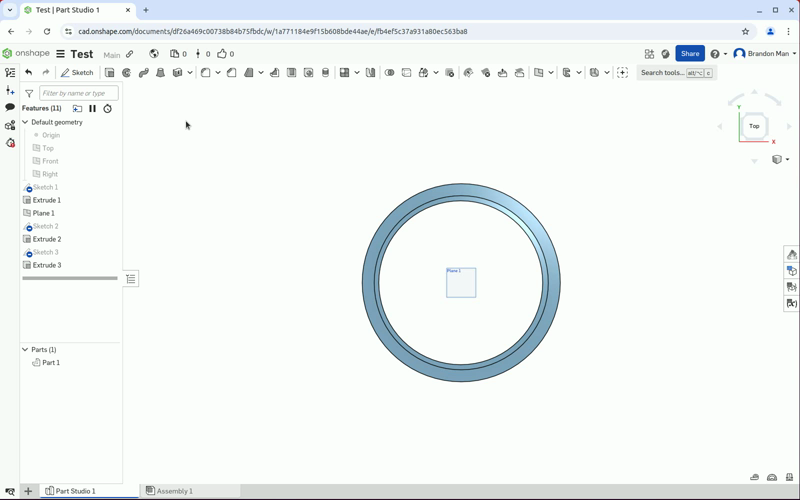
key(shift+h)
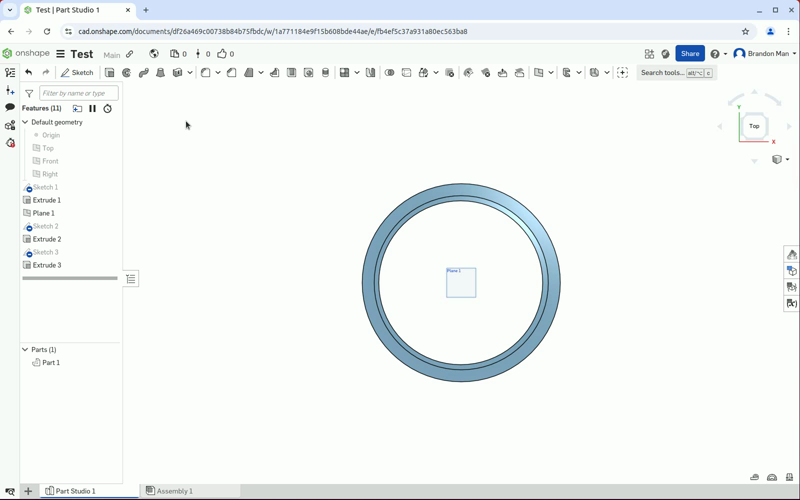
key(shift+h)
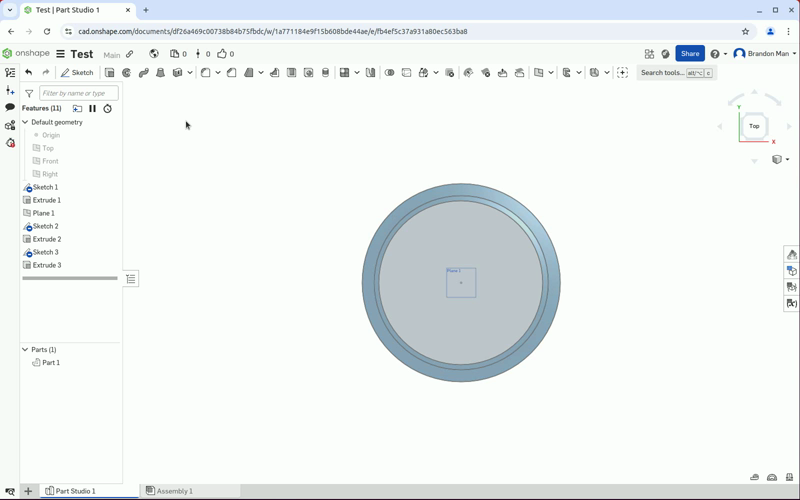
key(shift+7)
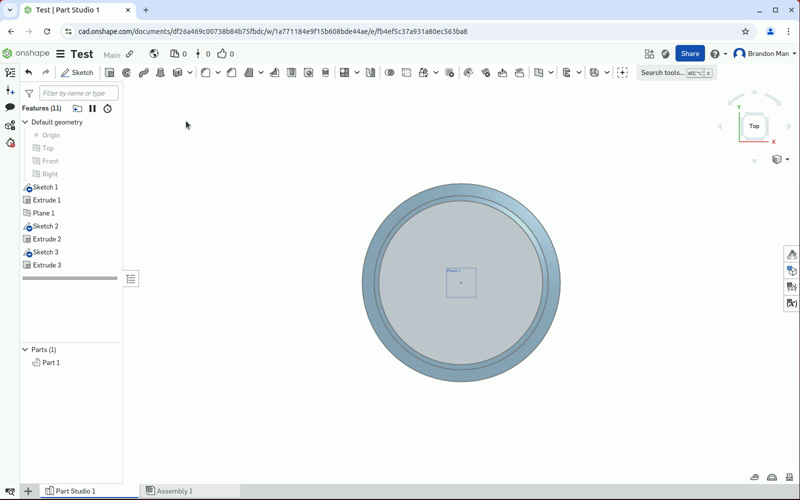
key(up, 3)
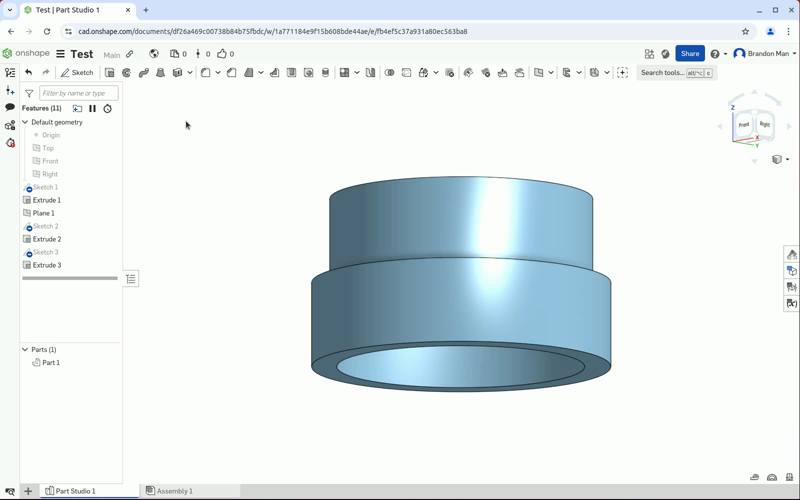
key(left, 3)
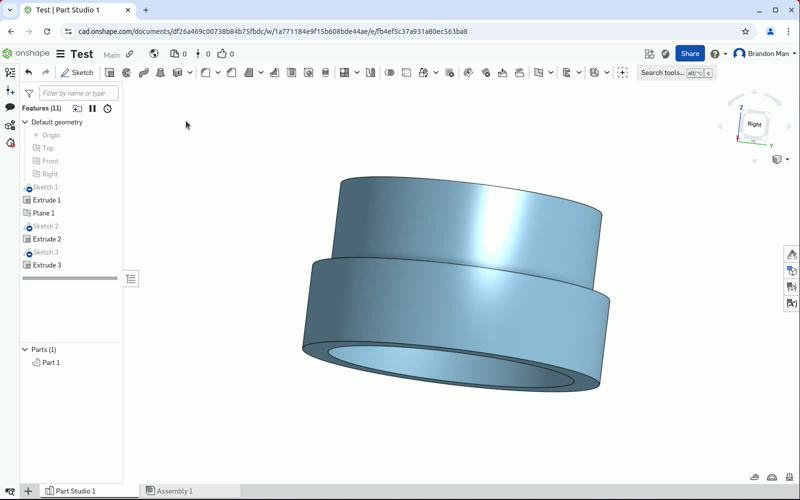
key(right, 3)
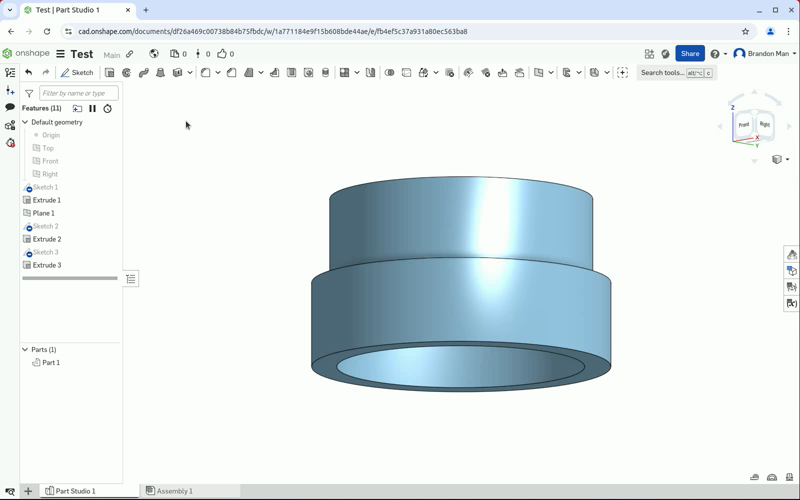
key(down, 3)
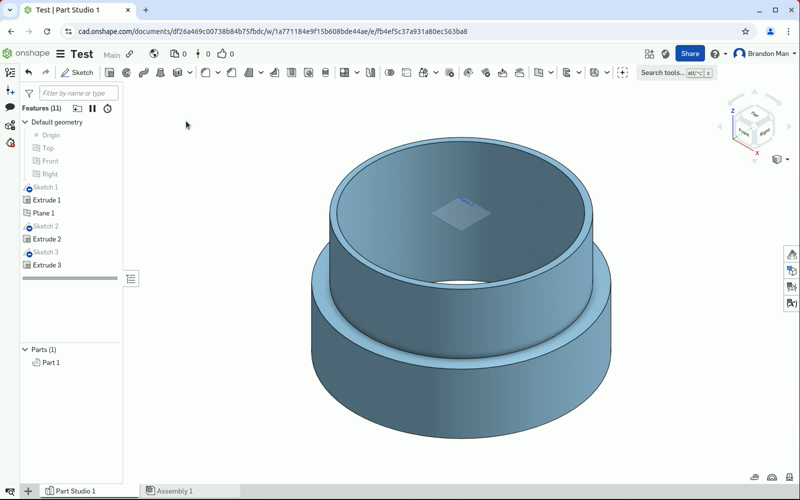
mouse_move(73, 189)
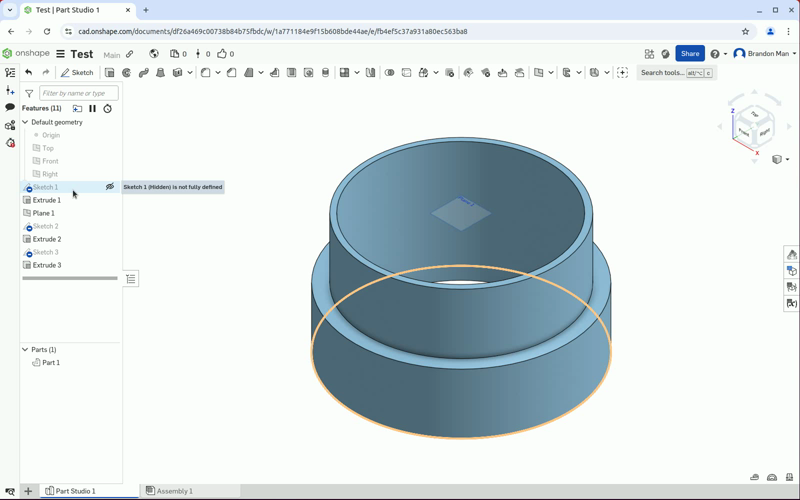
click(73, 189)